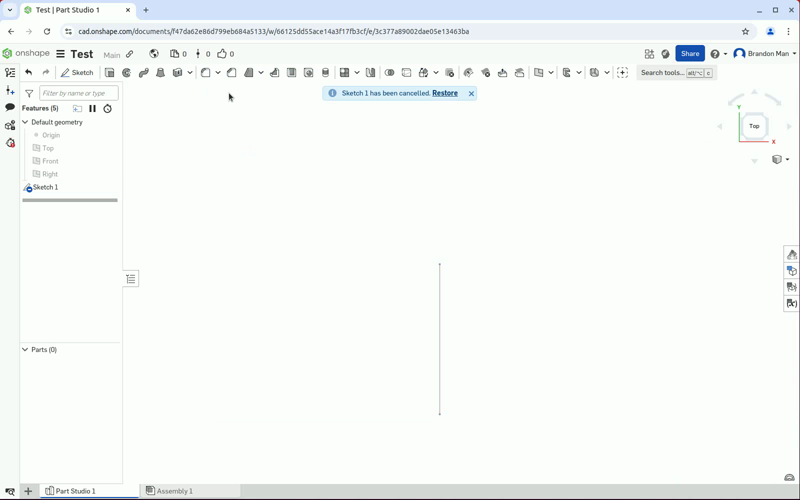
key(shift+h)
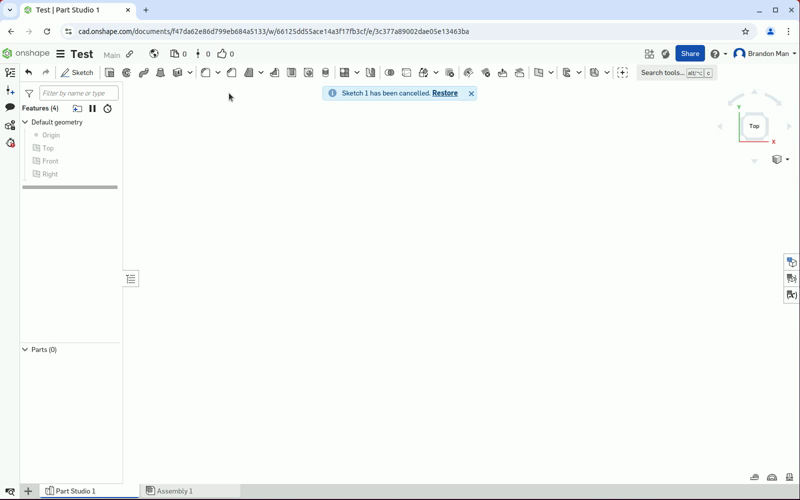
mouse_move(73, 352)
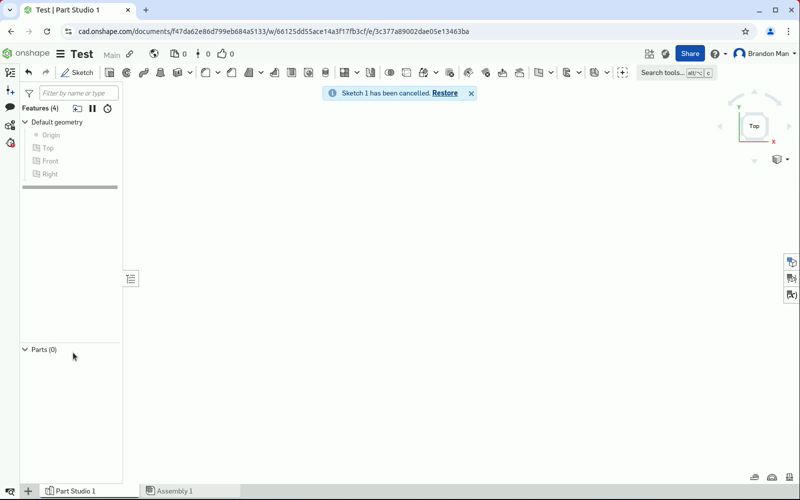
key(y)
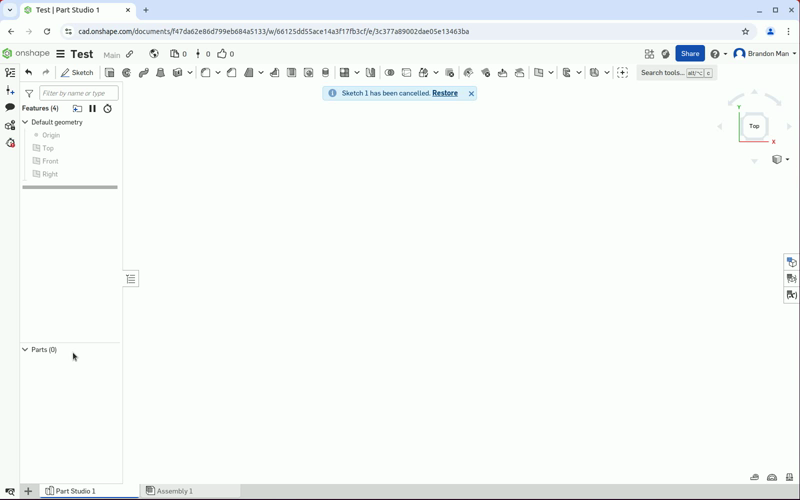
key(shift+p)
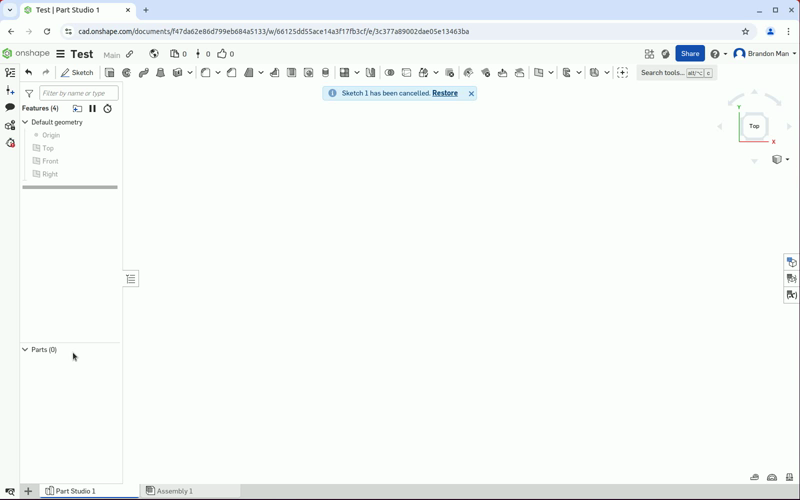
key(space)
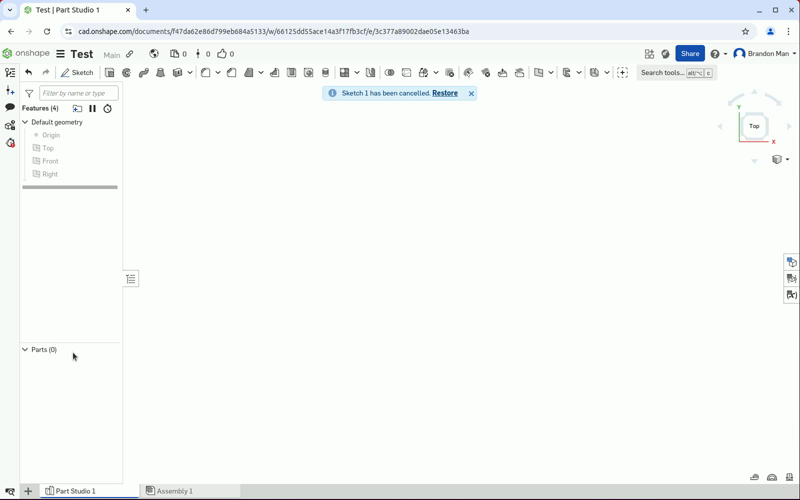
key_down(shift)
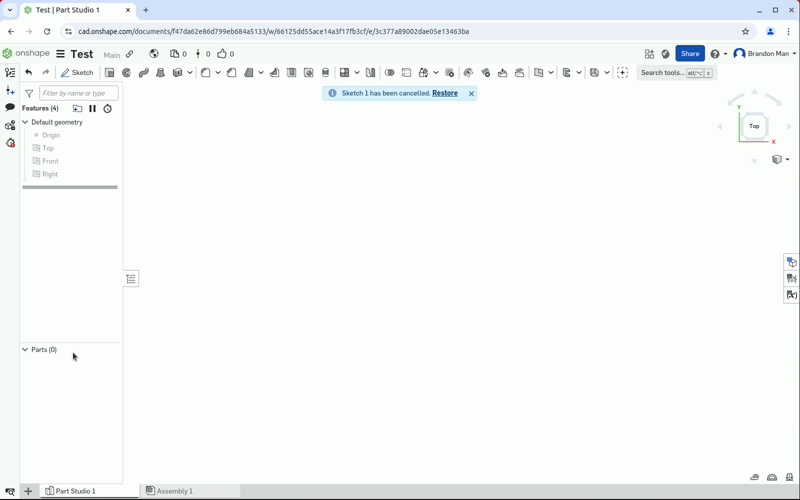
key(up)
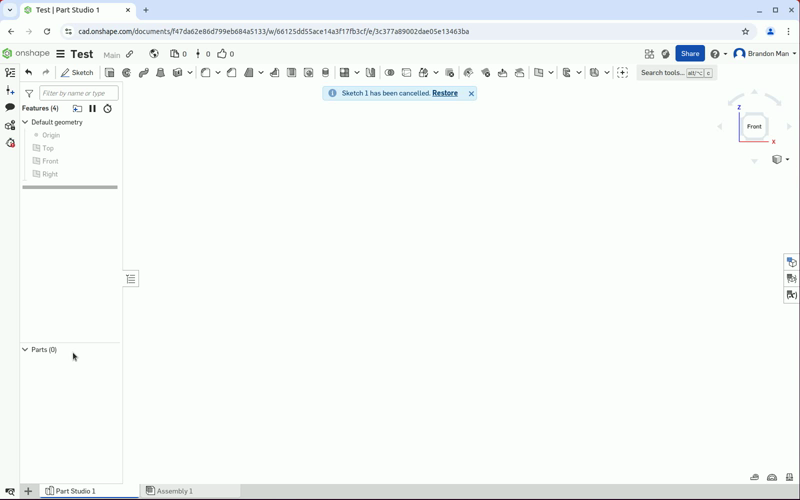
key_up(shift)
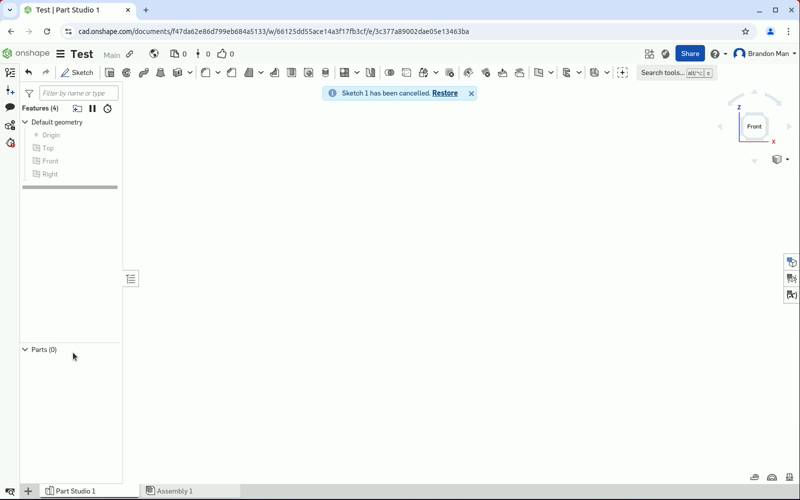
mouse_move(73, 352)
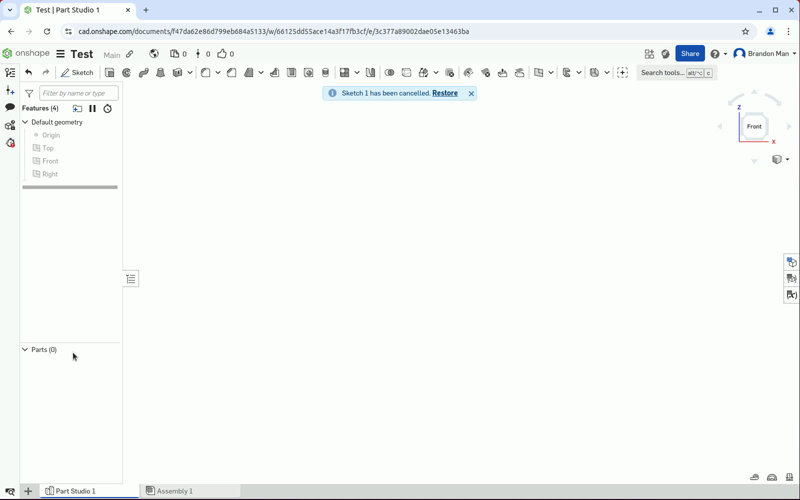
key(shift+y)
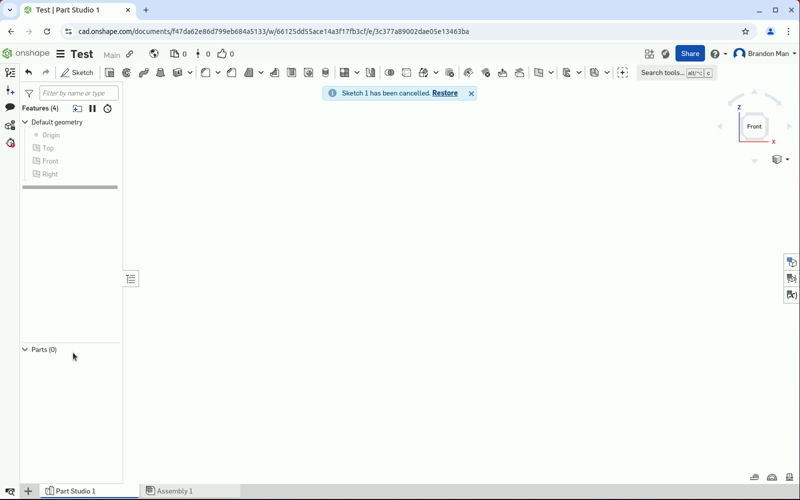
key(shift+s)
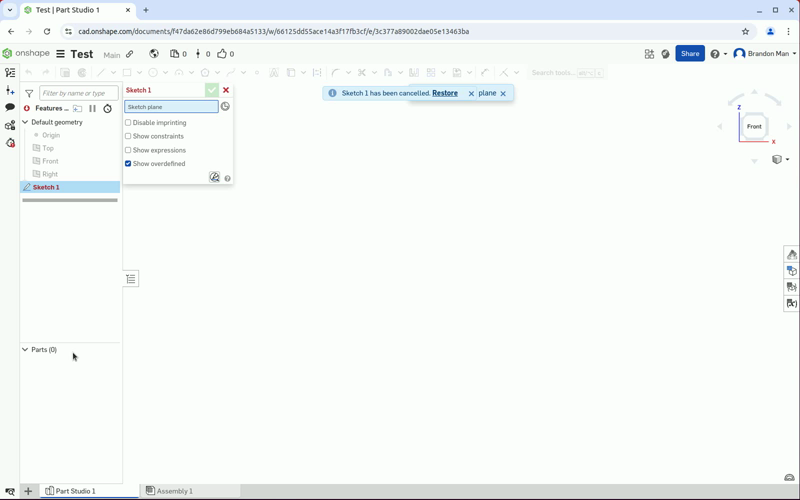
mouse_move(73, 163)
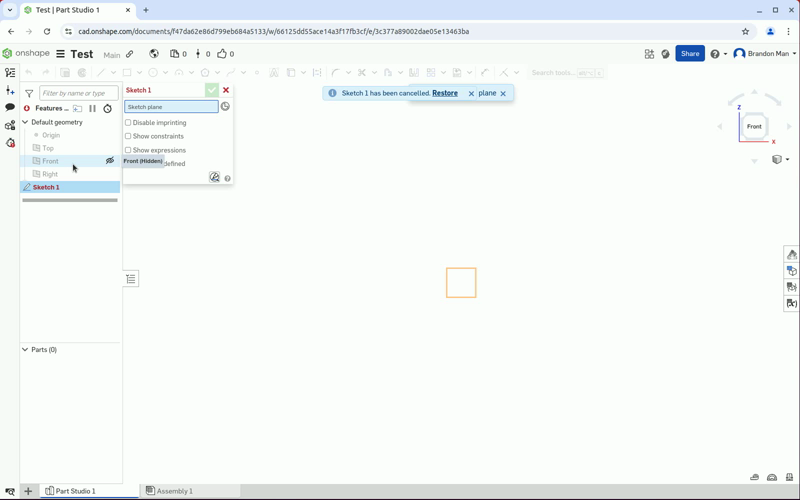
click(73, 163)
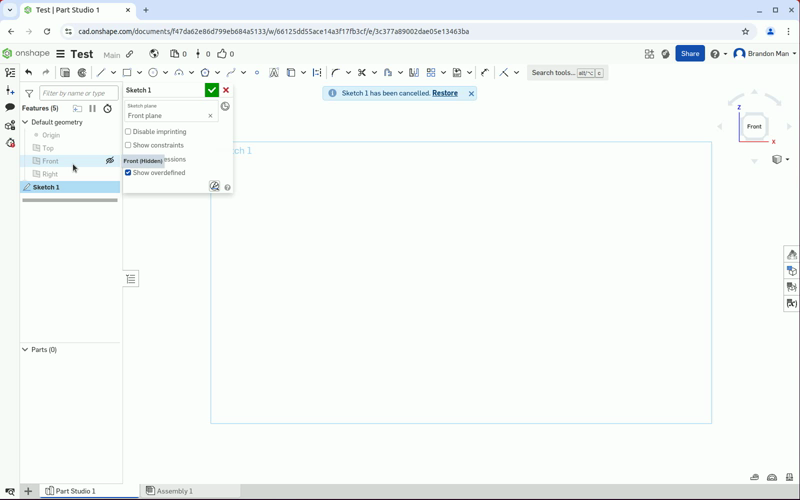
mouse_move(73, 352)
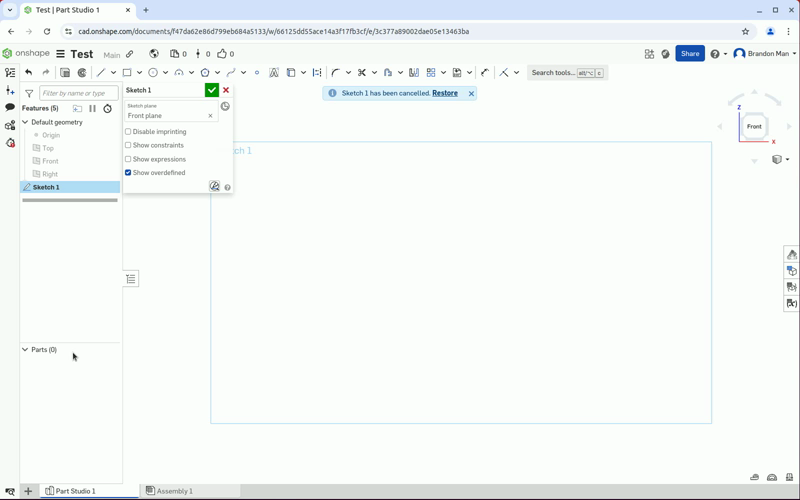
key(y)
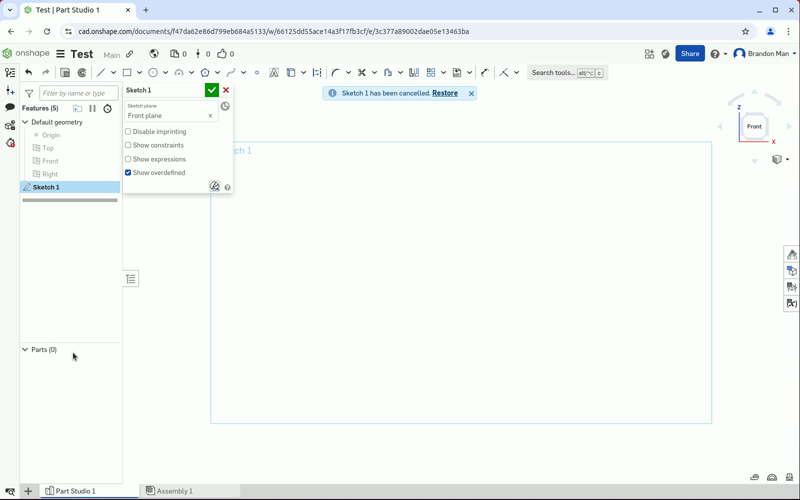
key(l)
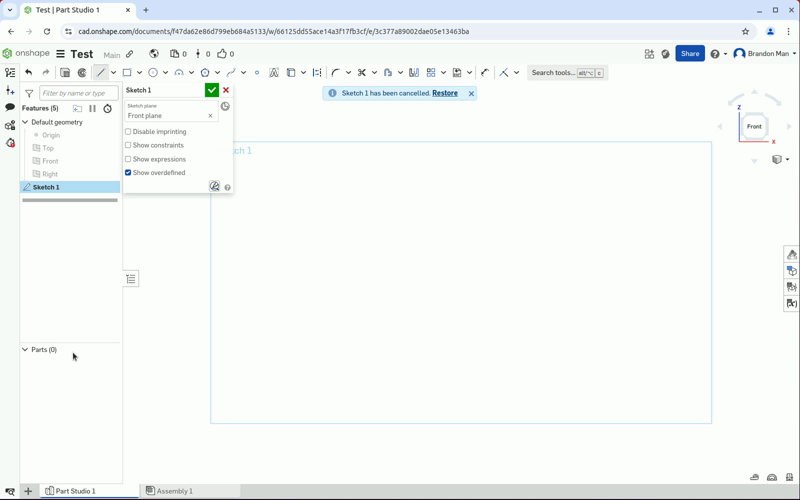
key_down(shift)
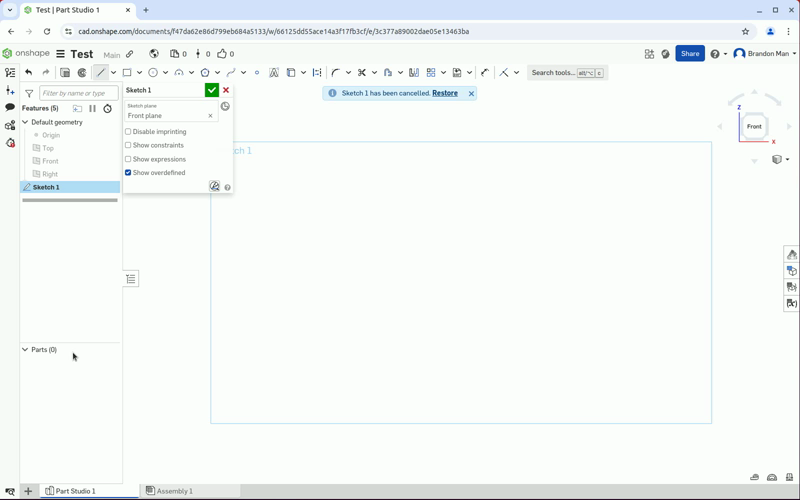
mouse_move(404, 288)
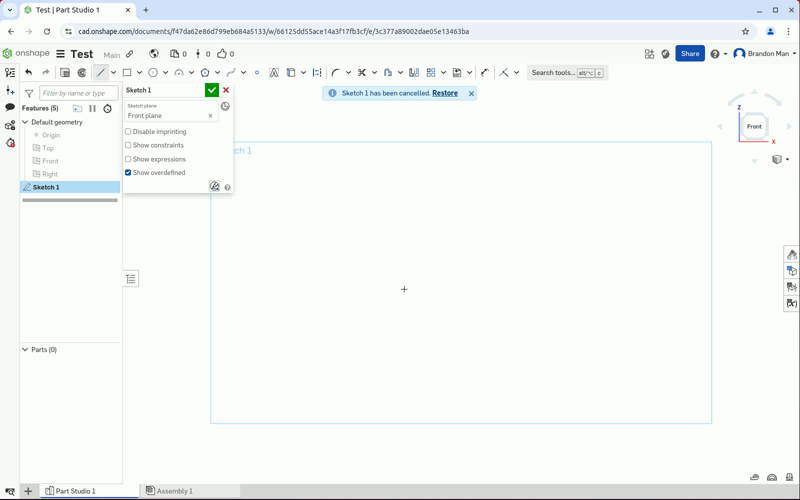
click(404, 288)
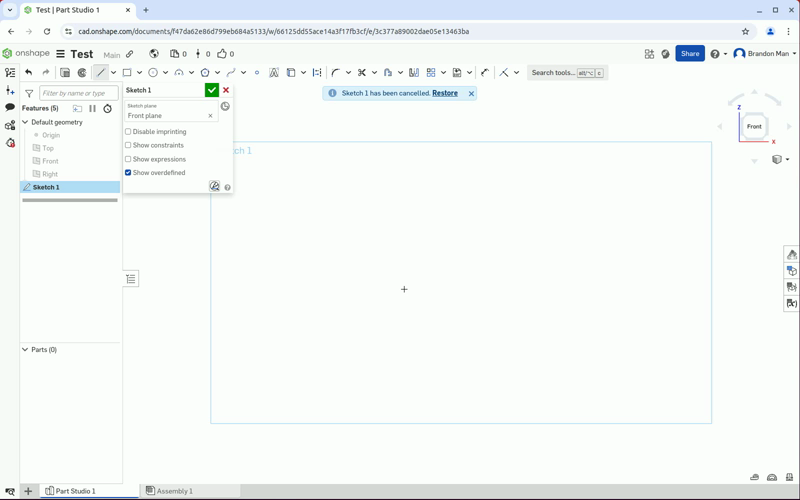
key_up(shift)
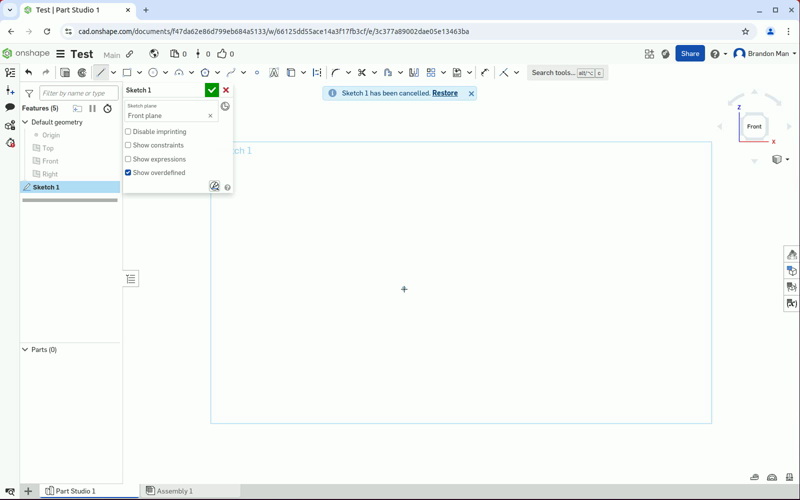
key_down(shift)
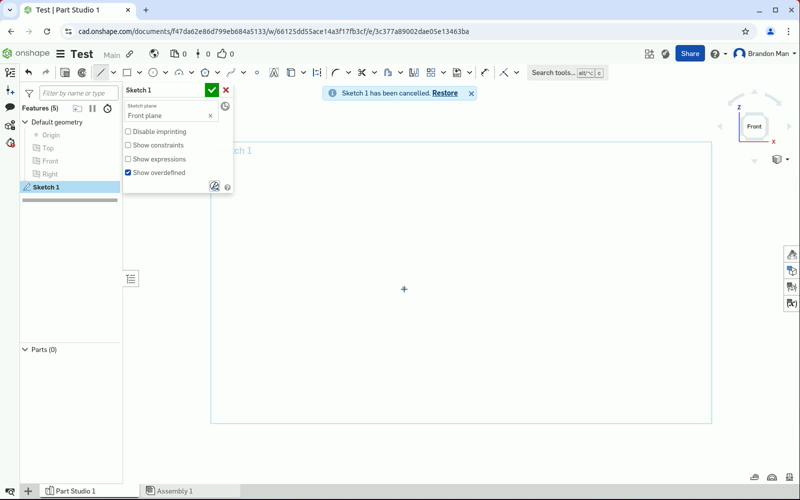
mouse_move(434, 288)
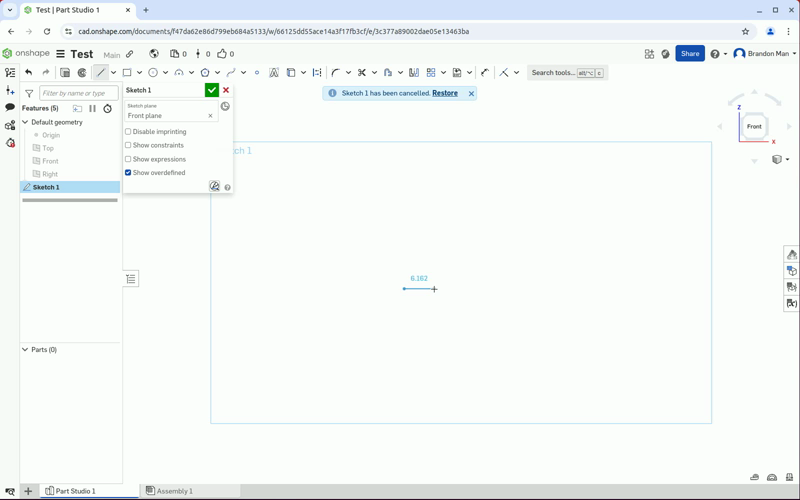
mouse_move(461, 288)
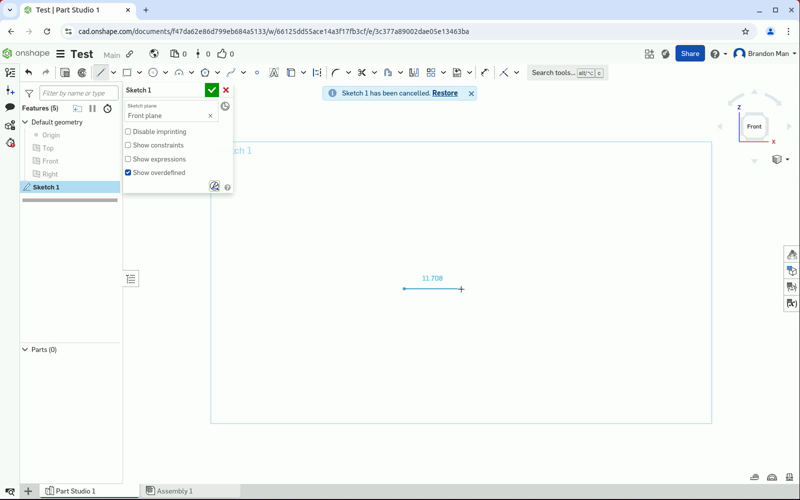
click(461, 288)
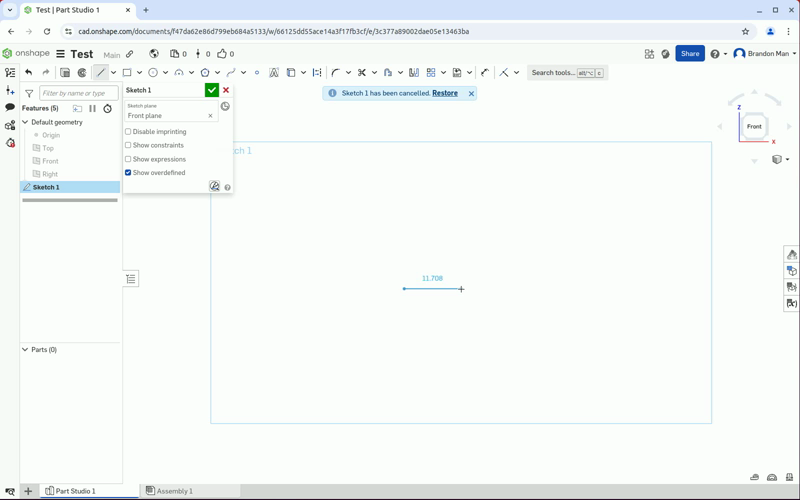
key_up(shift)
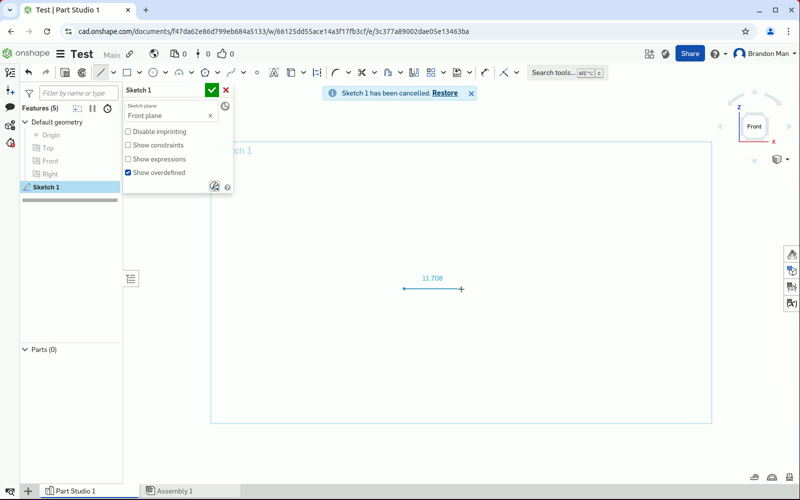
key_down(shift)
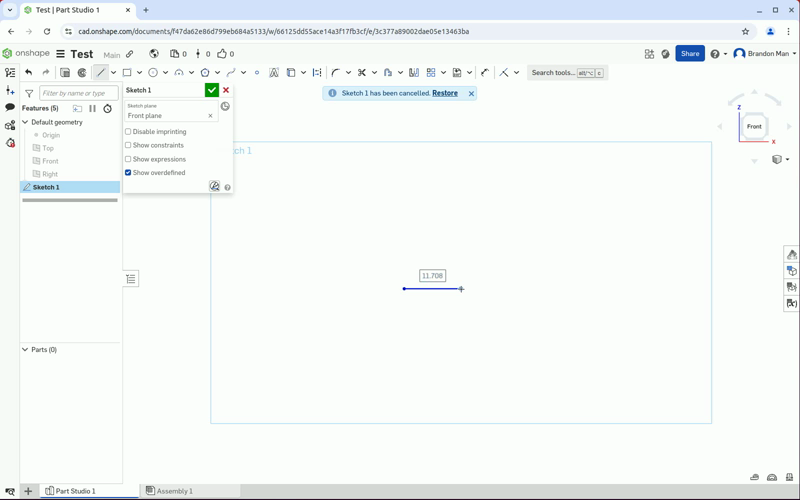
mouse_move(491, 288)
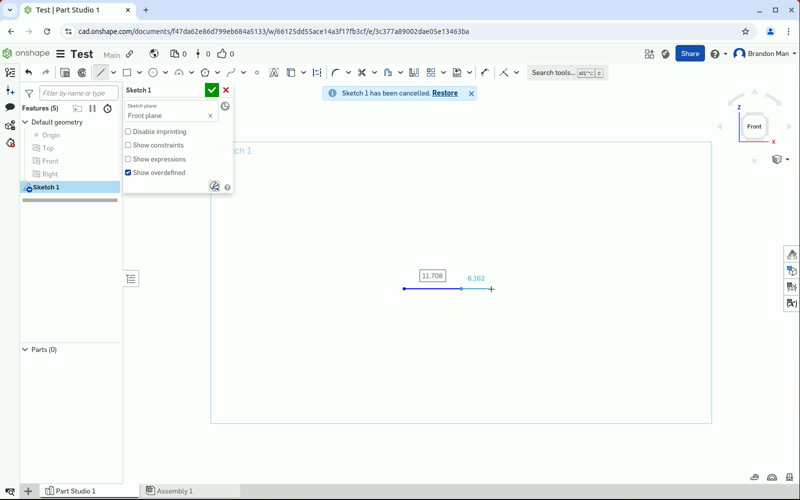
mouse_move(461, 277)
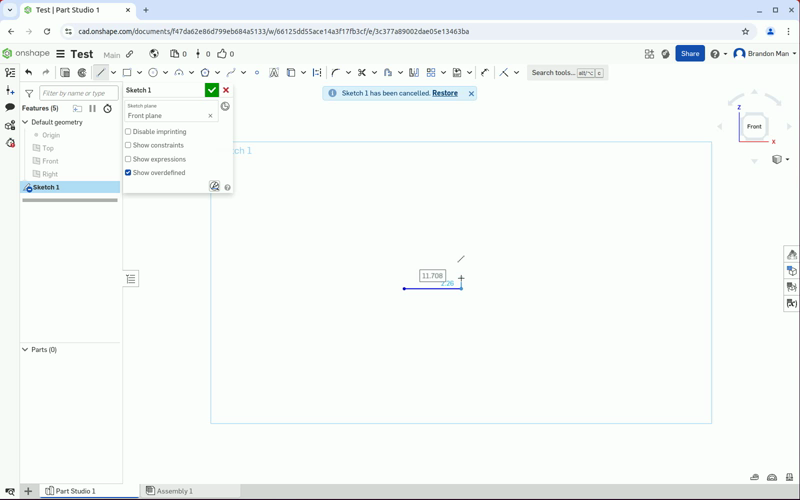
click(461, 277)
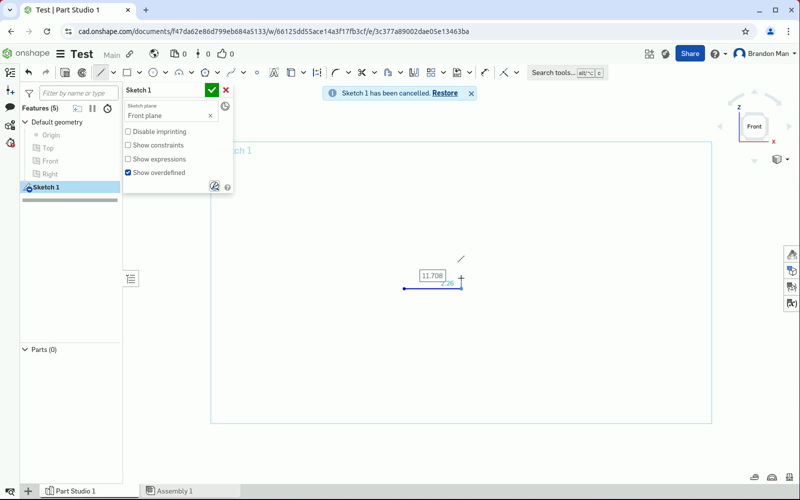
key_up(shift)
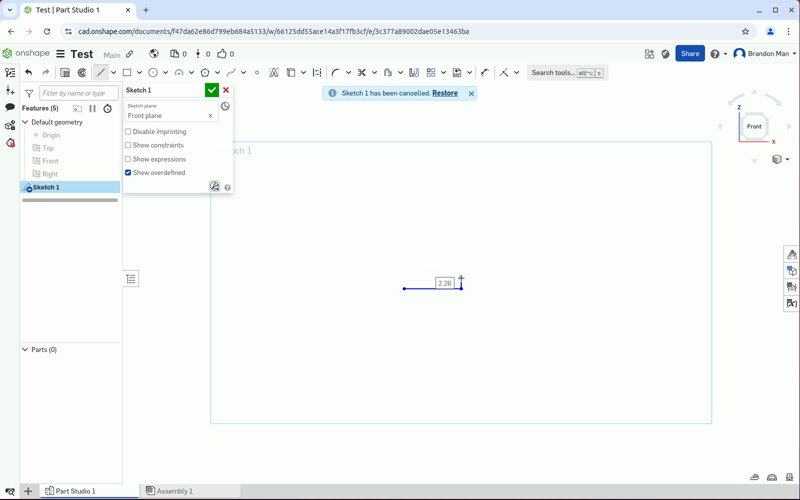
key_down(shift)
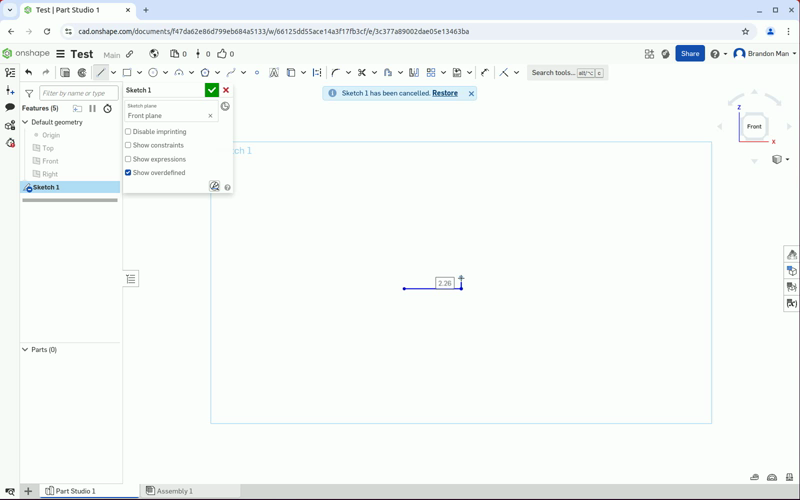
mouse_move(491, 277)
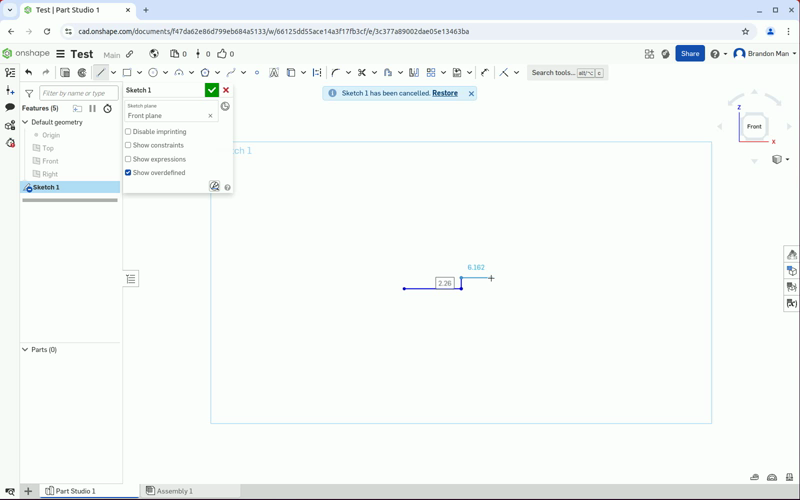
mouse_move(404, 277)
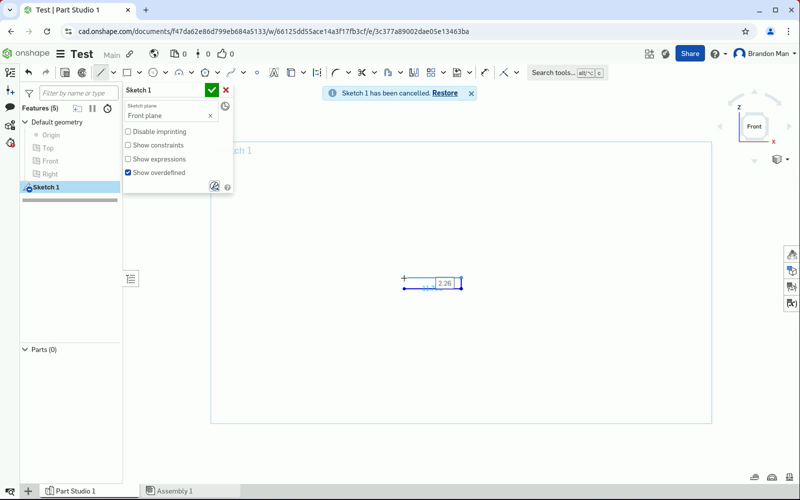
click(404, 277)
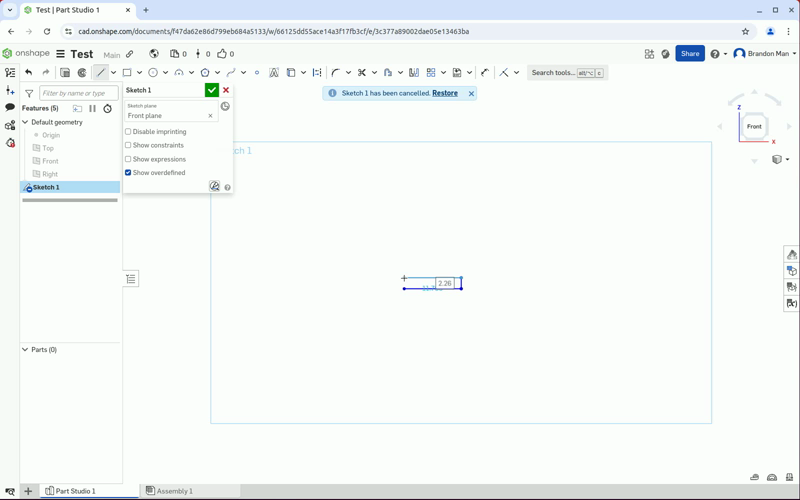
key_up(shift)
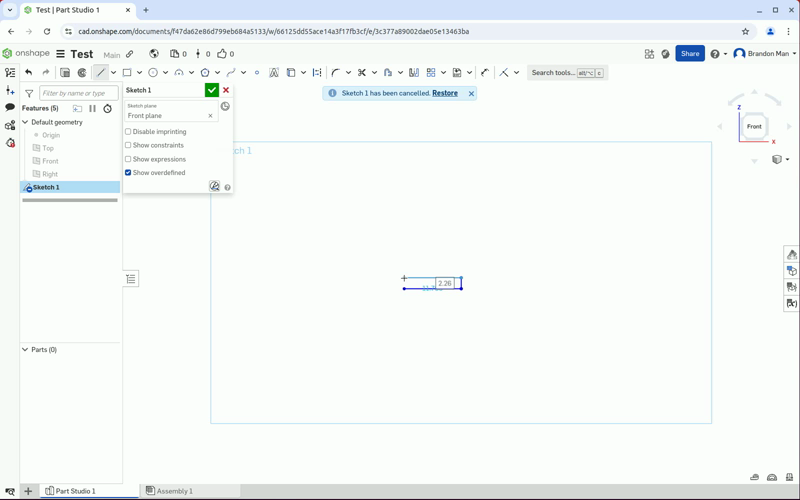
mouse_move(434, 277)
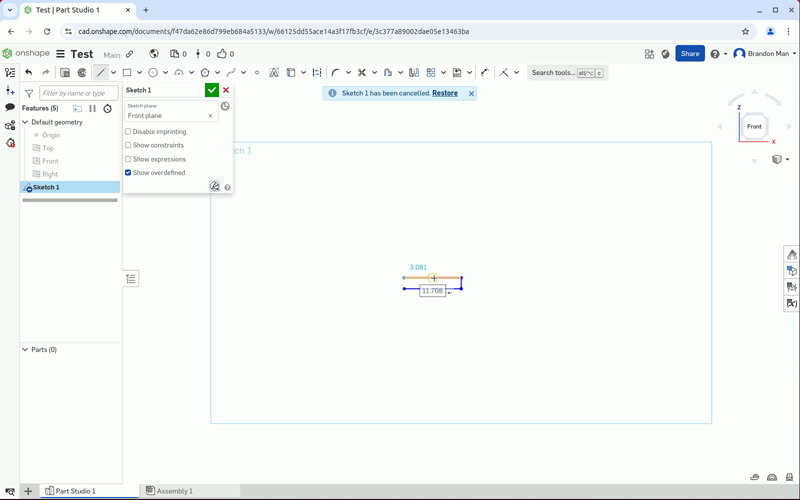
key_down(shift)
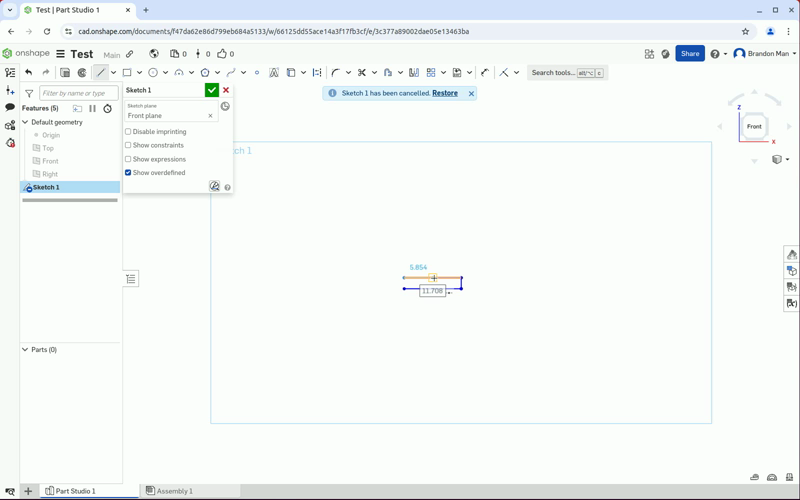
mouse_move(404, 288)
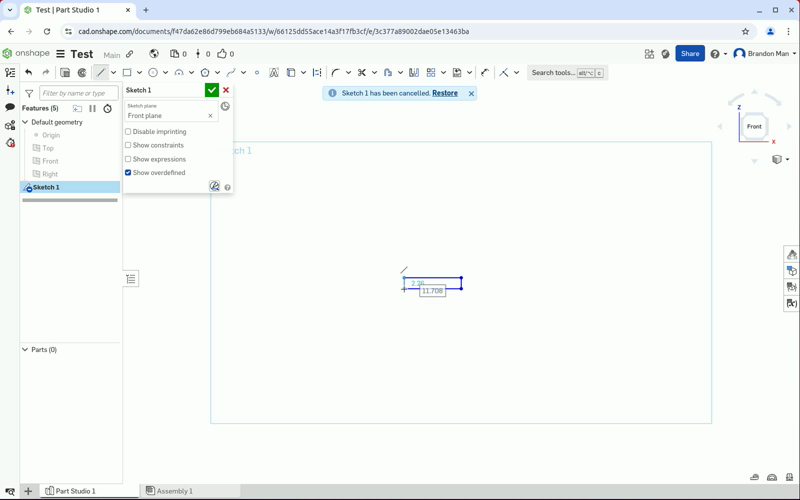
key_up(shift)
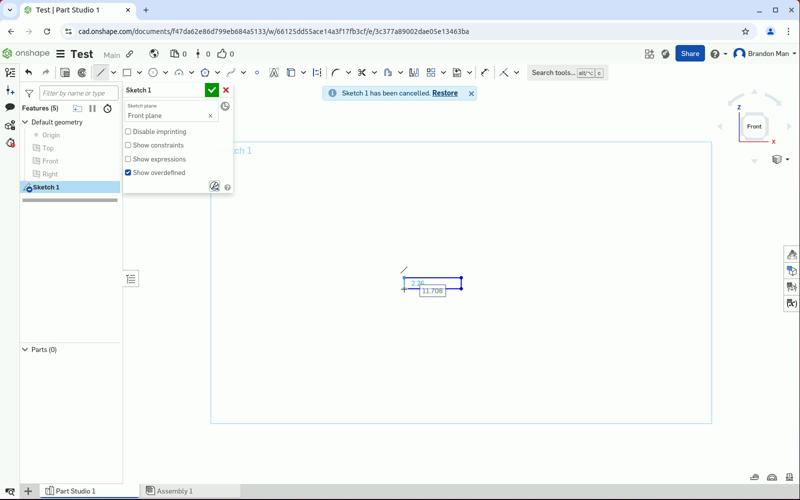
click(404, 288)
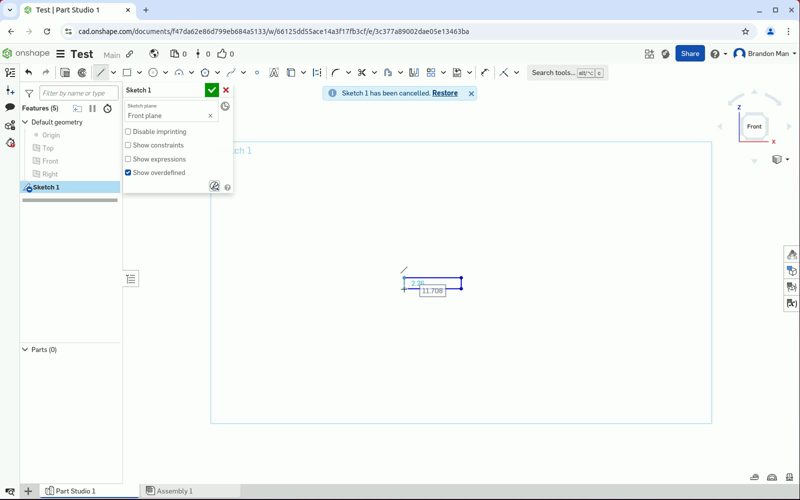
key(esc)
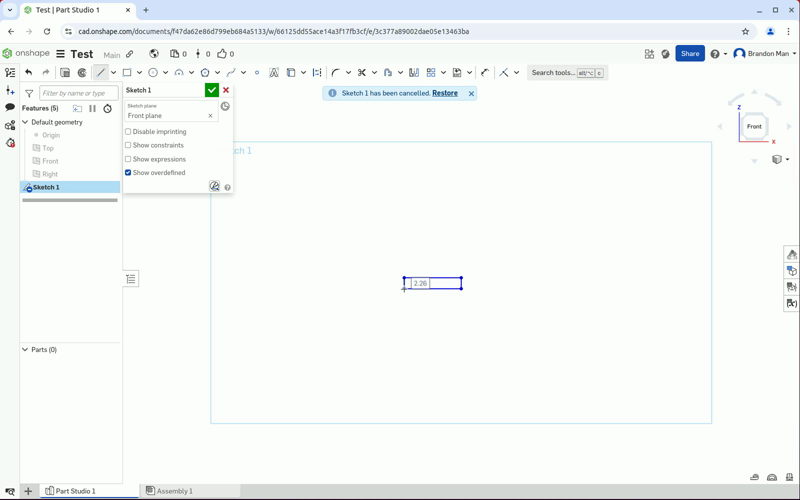
mouse_move(435, 281)
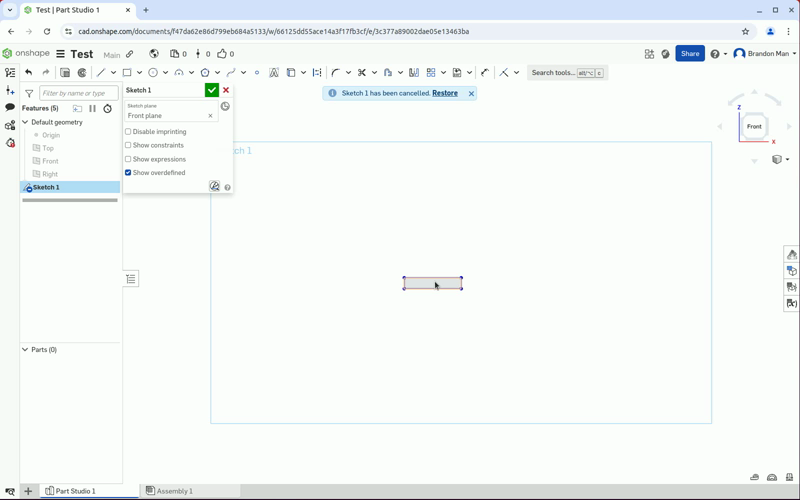
scroll(6)
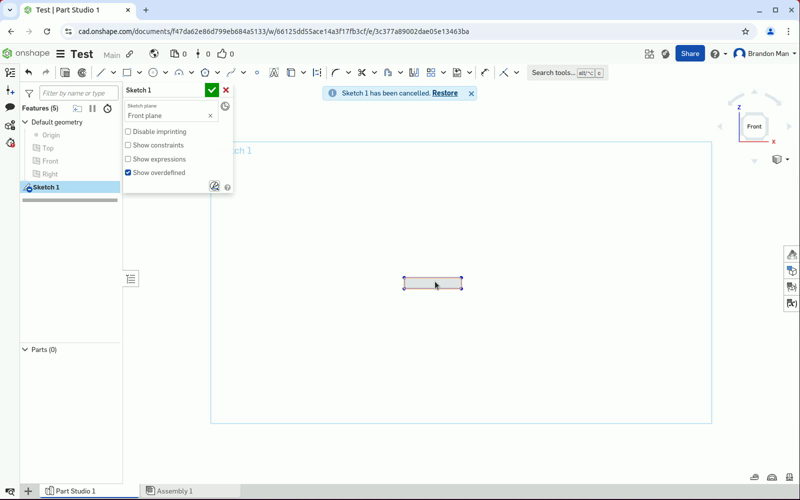
scroll(6)
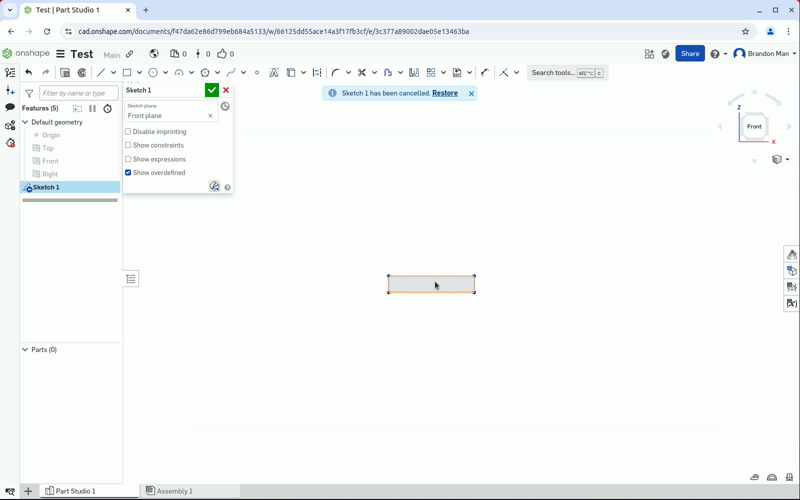
scroll(6)
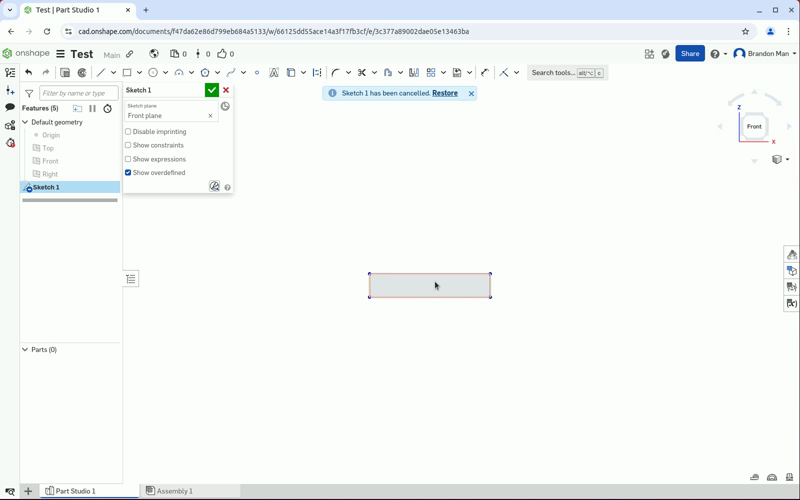
scroll(6)
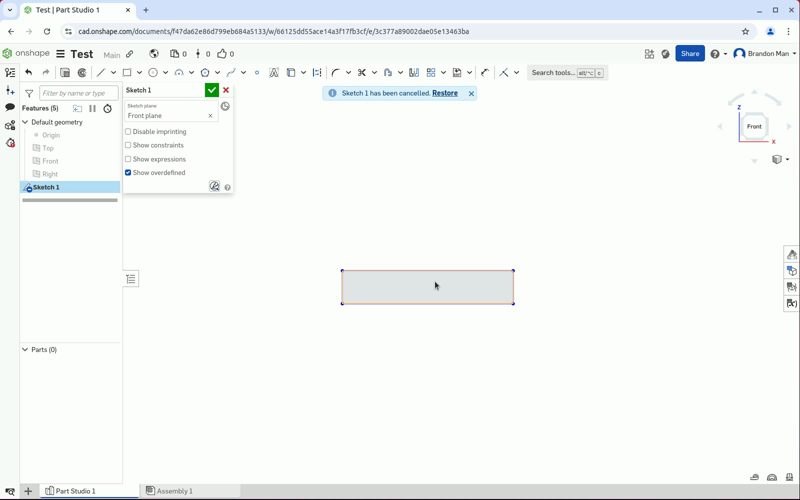
scroll(6)
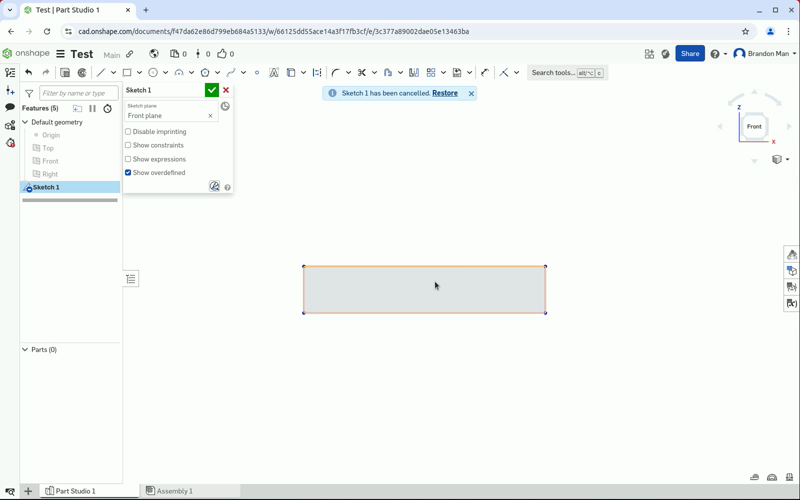
scroll(6)
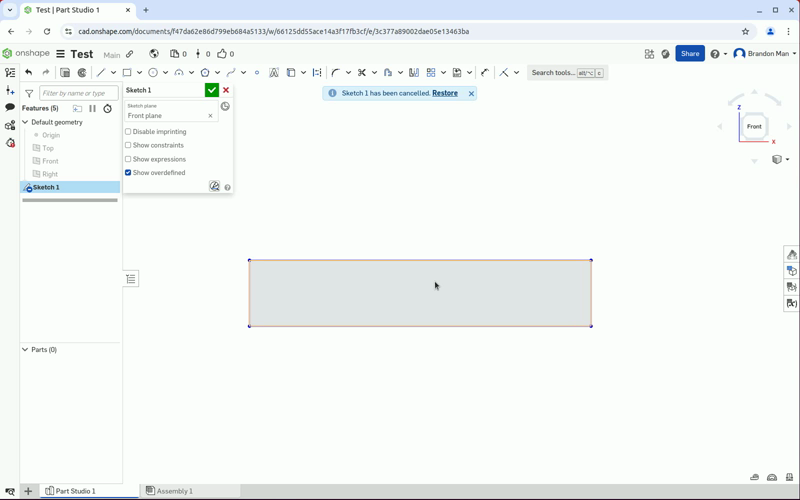
scroll(6)
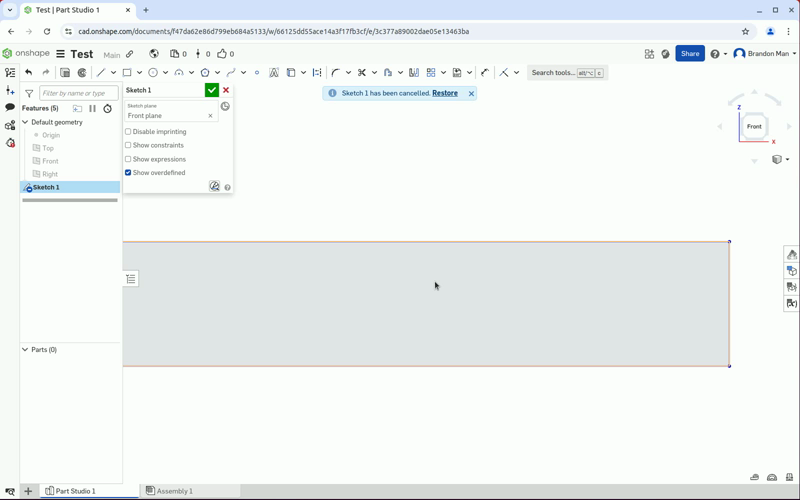
click(435, 281)
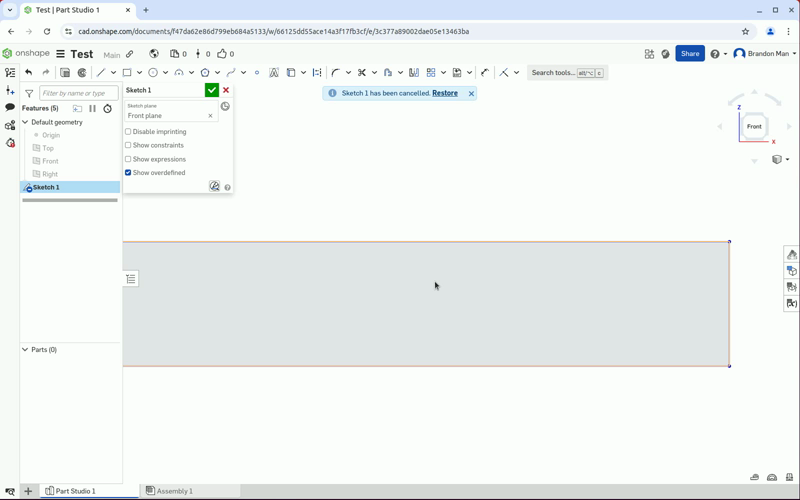
scroll(-6)
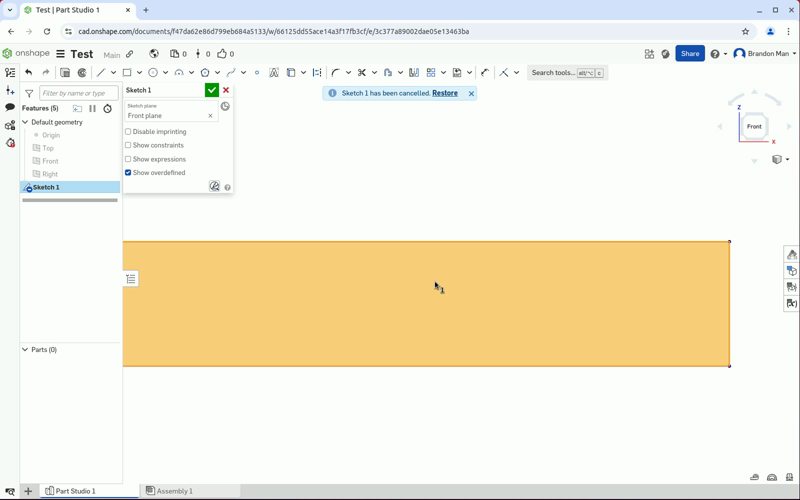
scroll(-6)
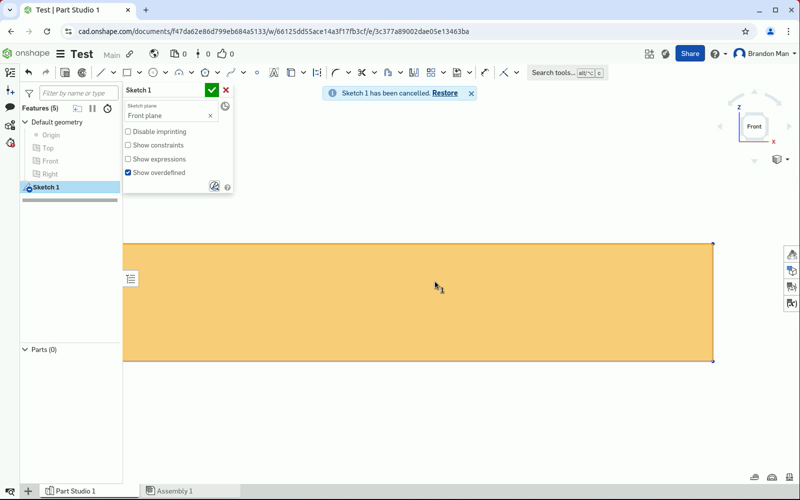
scroll(-6)
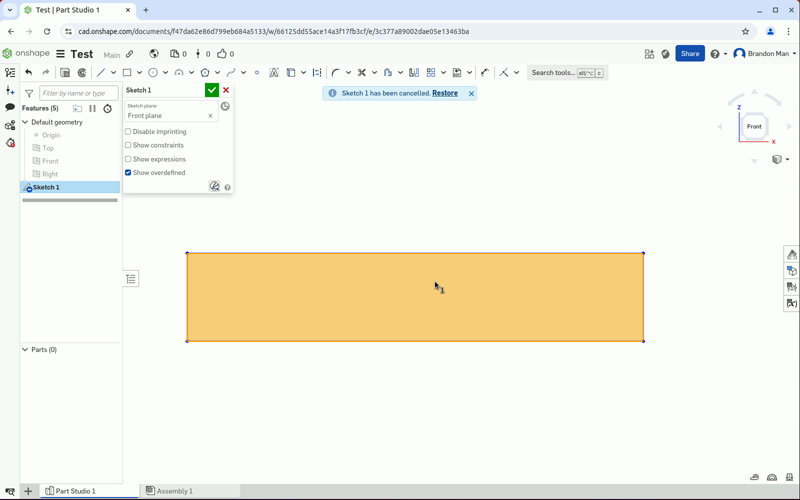
scroll(-6)
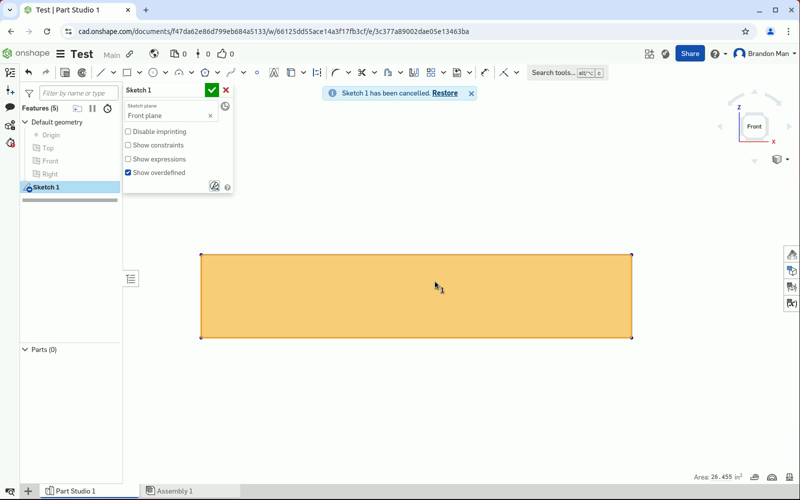
scroll(-6)
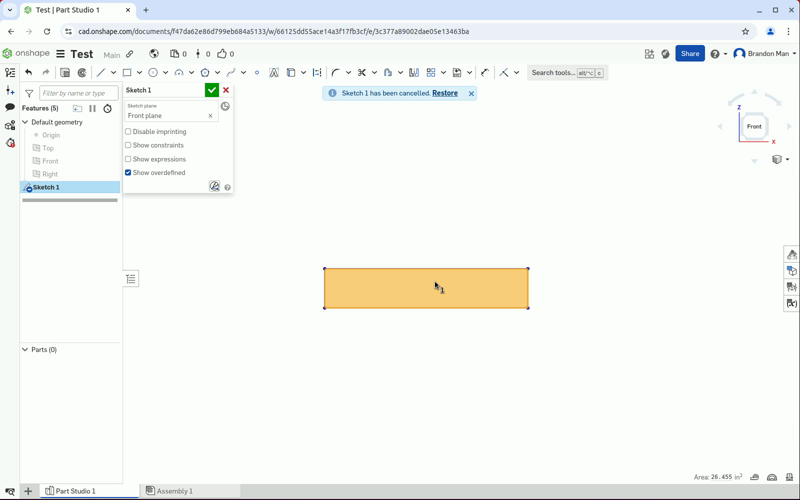
scroll(-6)
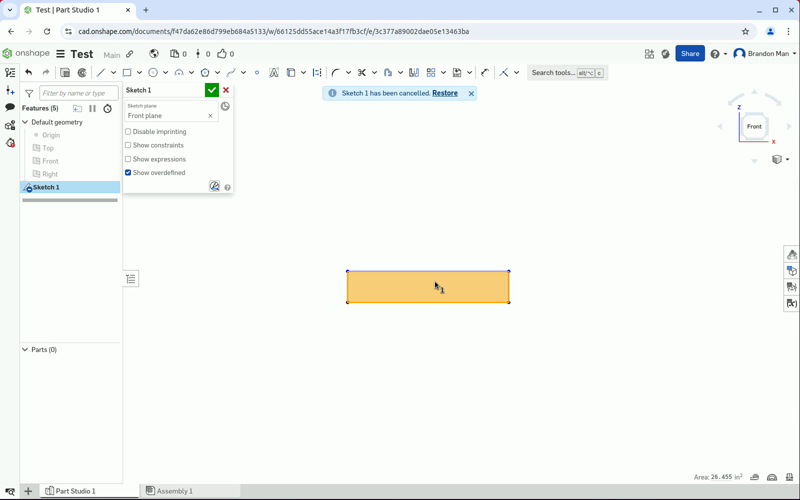
scroll(-6)
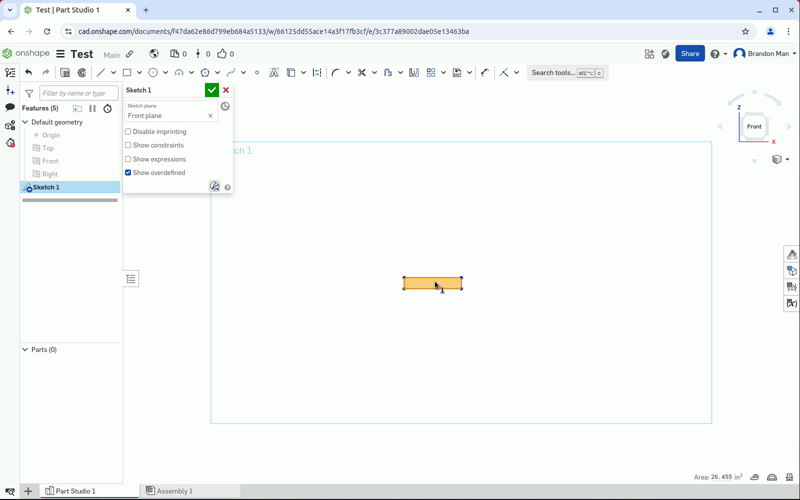
mouse_move(73, 352)
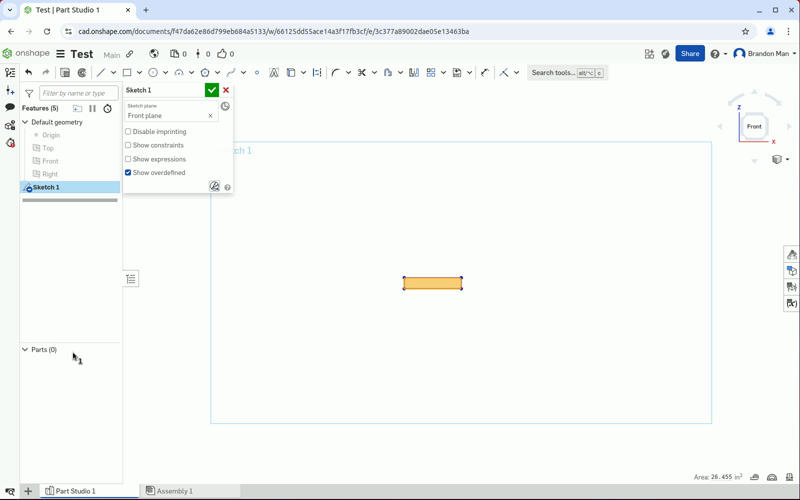
key(shift+y)
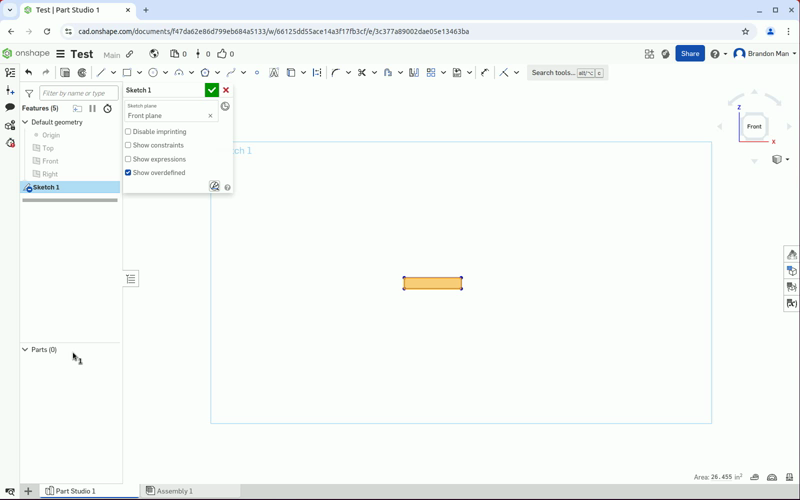
key(shift+e)
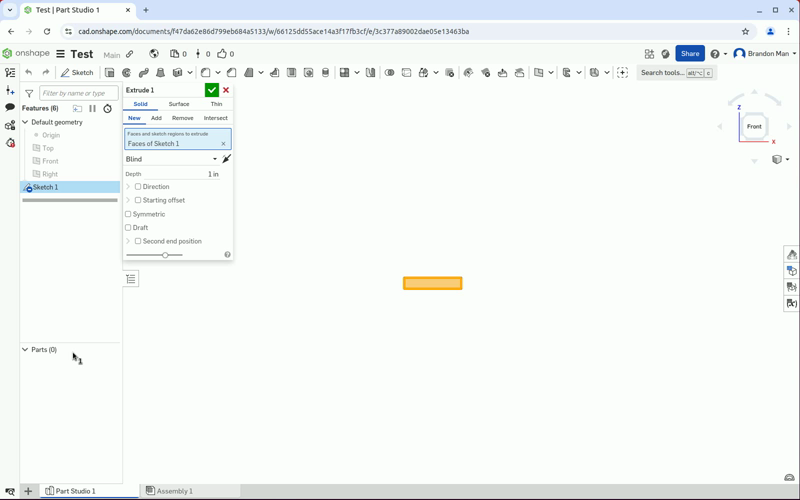
mouse_move(143, 106)
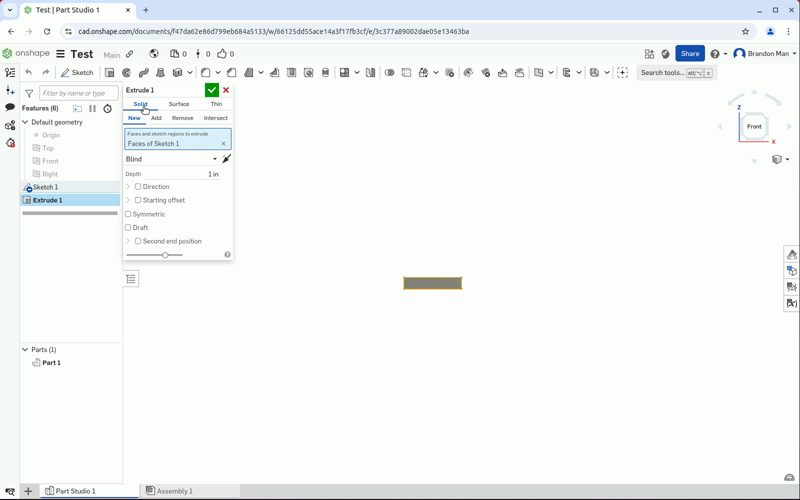
click(143, 106)
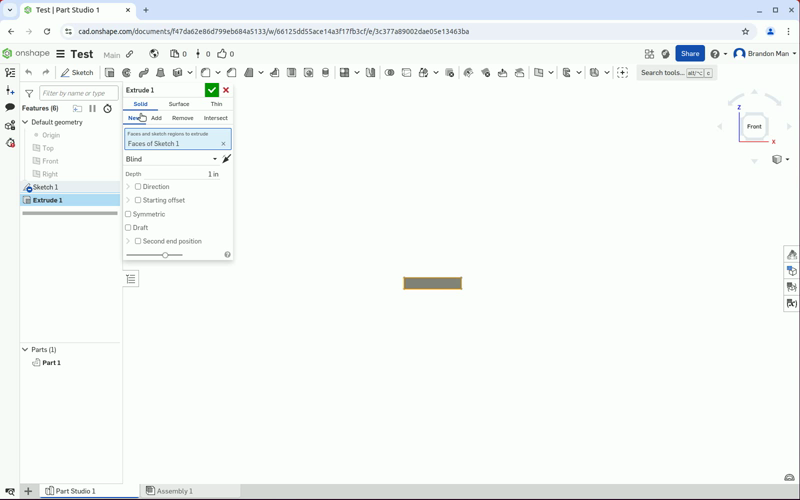
mouse_move(137, 120)
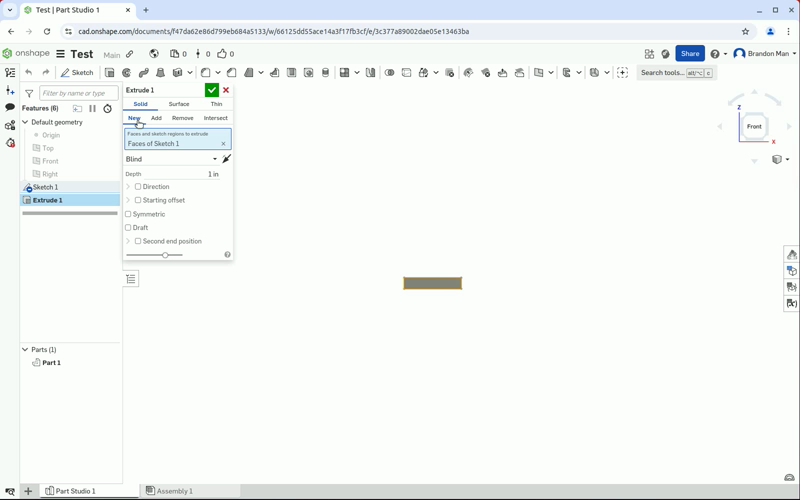
click(137, 120)
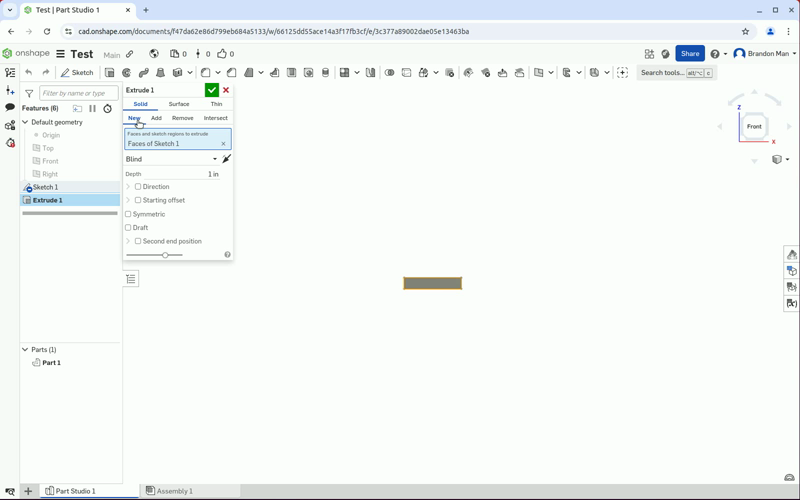
key(tab, 4)
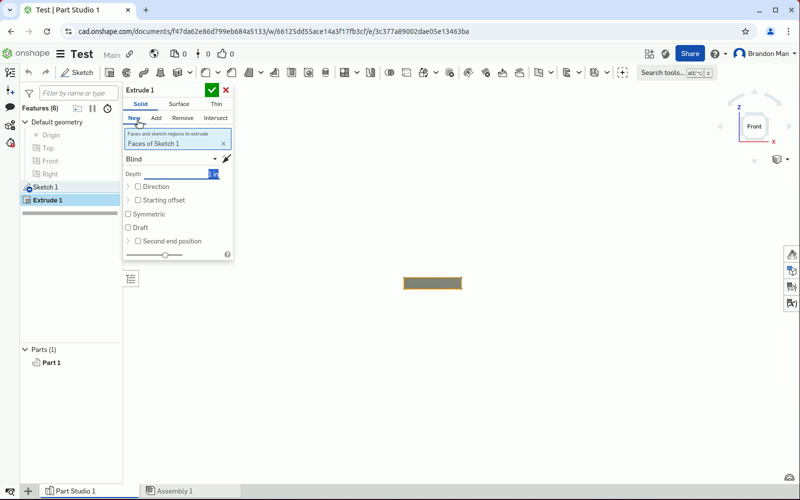
text(2.408)
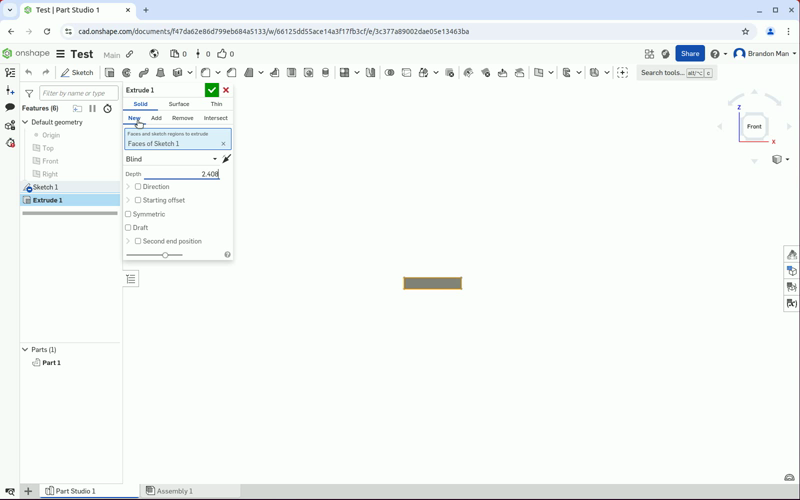
key(tab, 3)
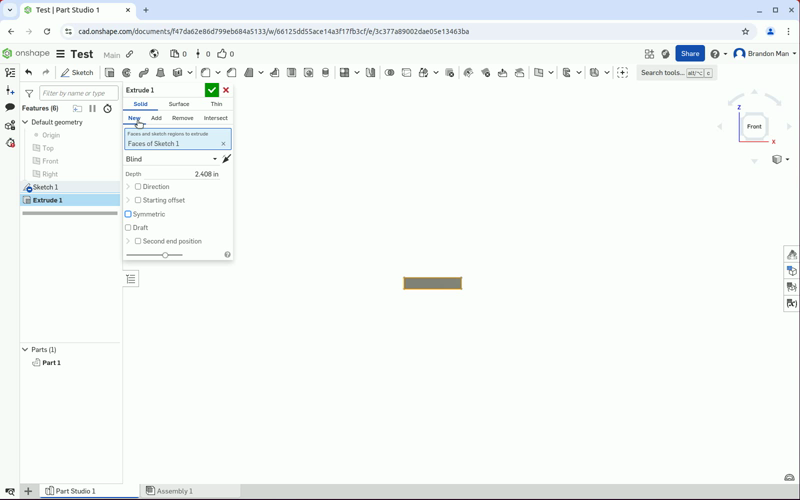
key(space)
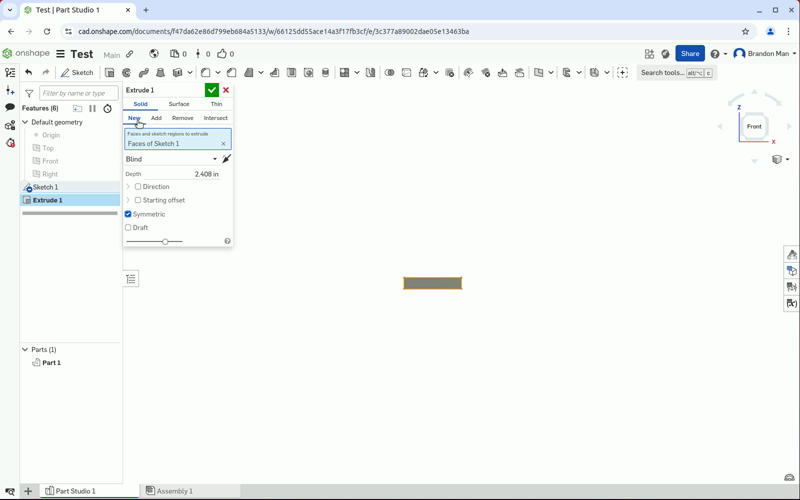
key(enter)
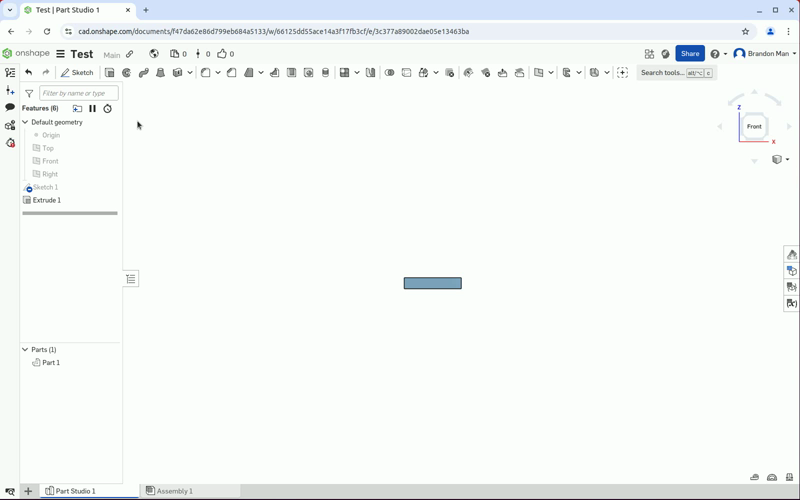
key(shift+h)
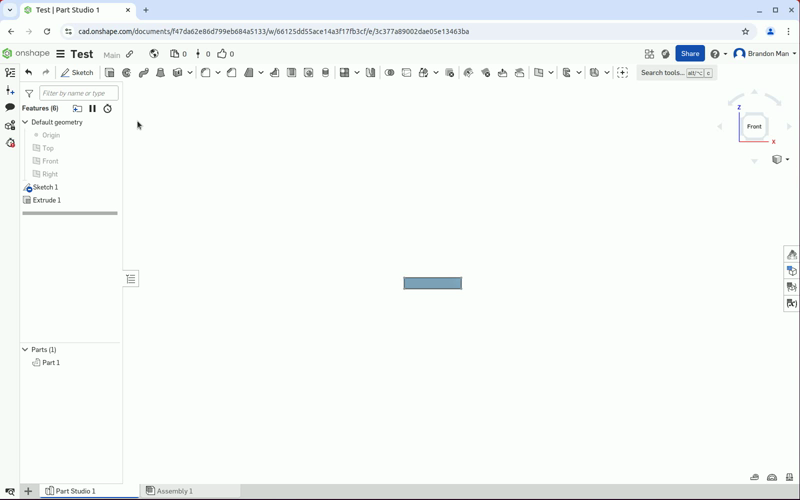
key(shift+h)
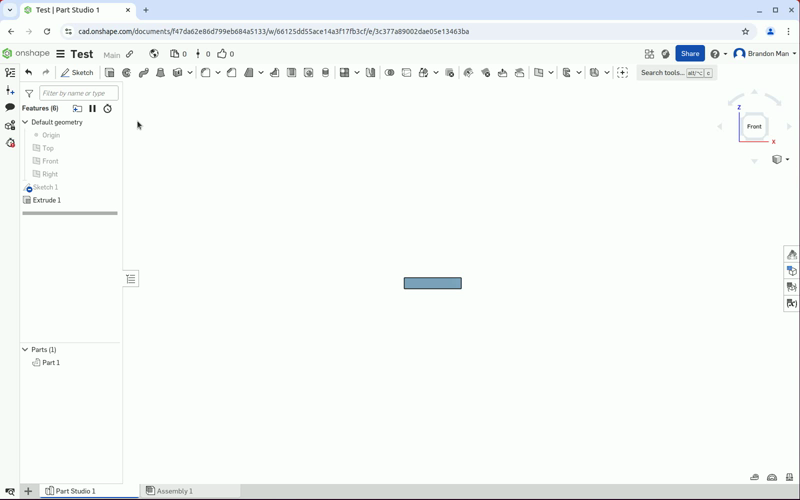
mouse_move(73, 189)
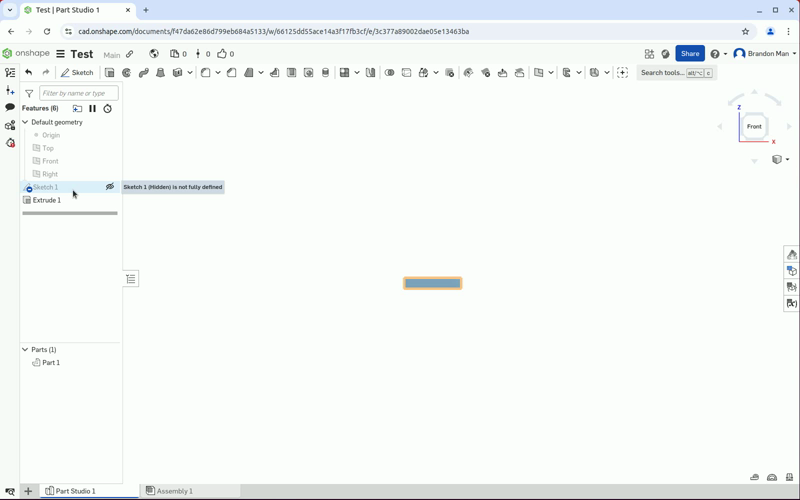
click(73, 189)
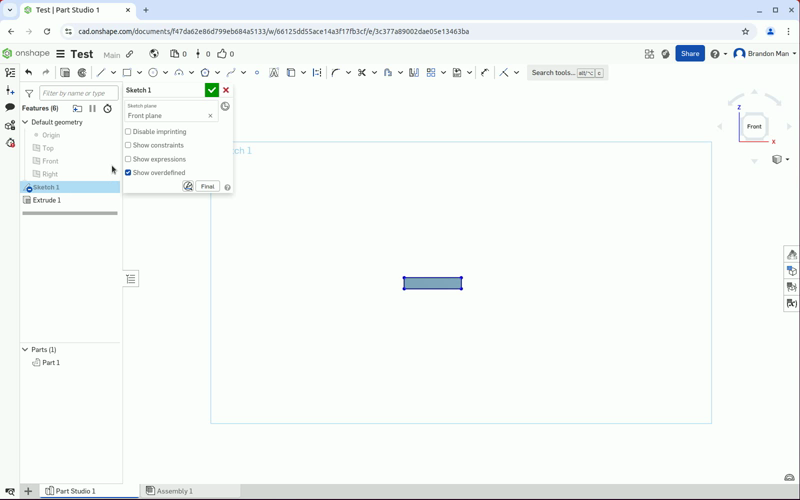
mouse_move(229, 92)
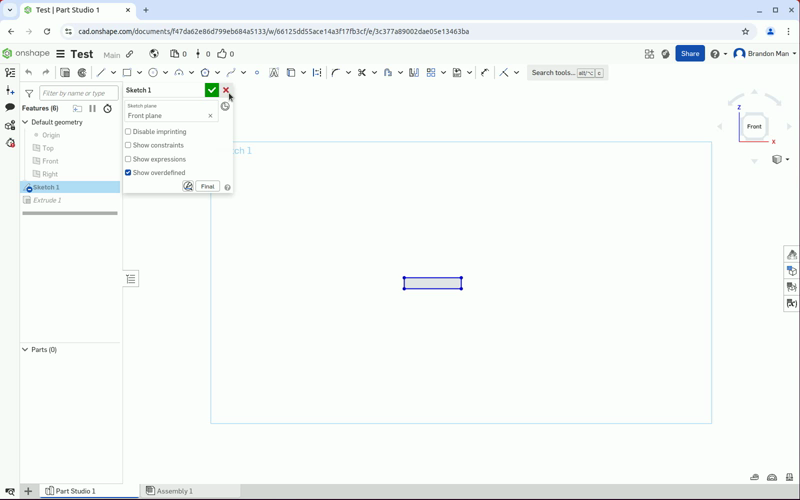
click(229, 92)
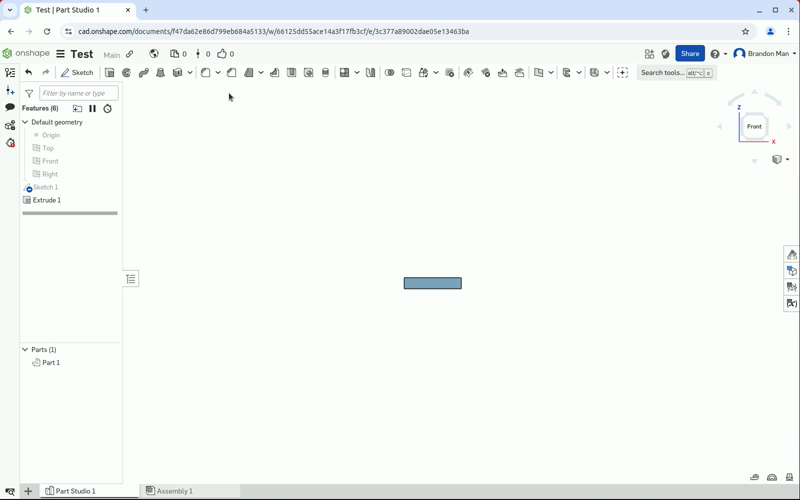
mouse_move(73, 352)
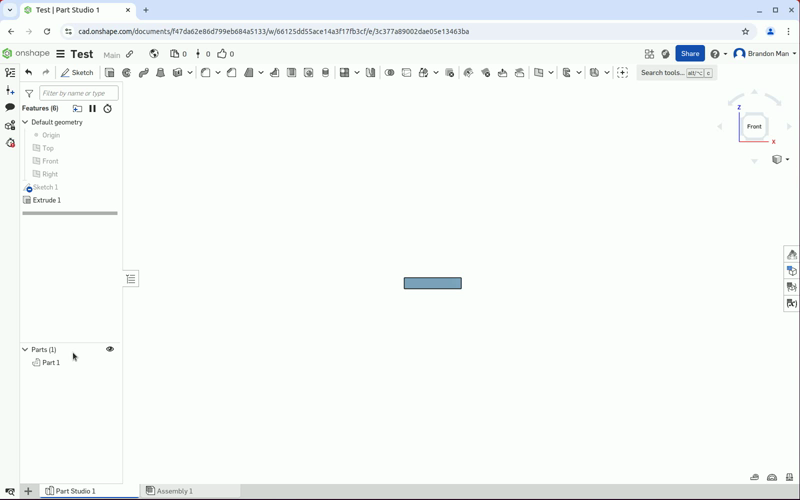
key(y)
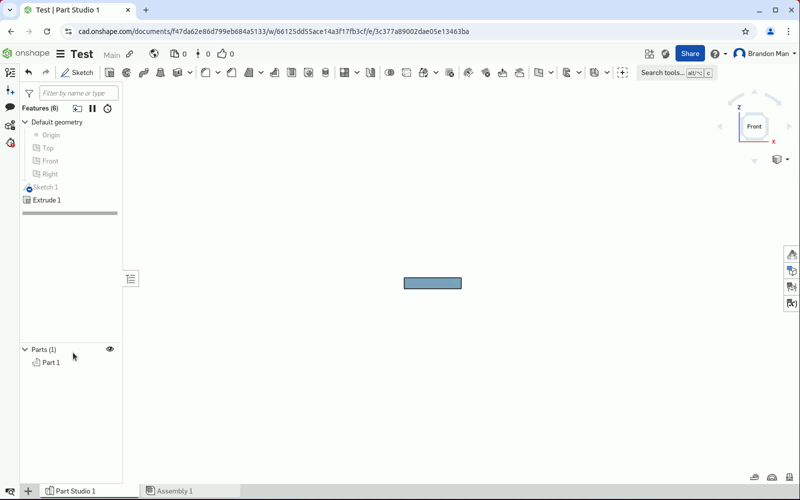
key(shift+p)
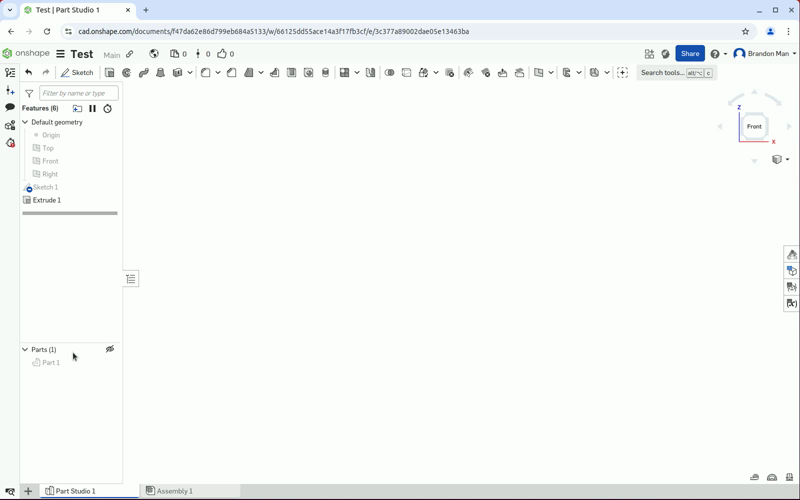
key(space)
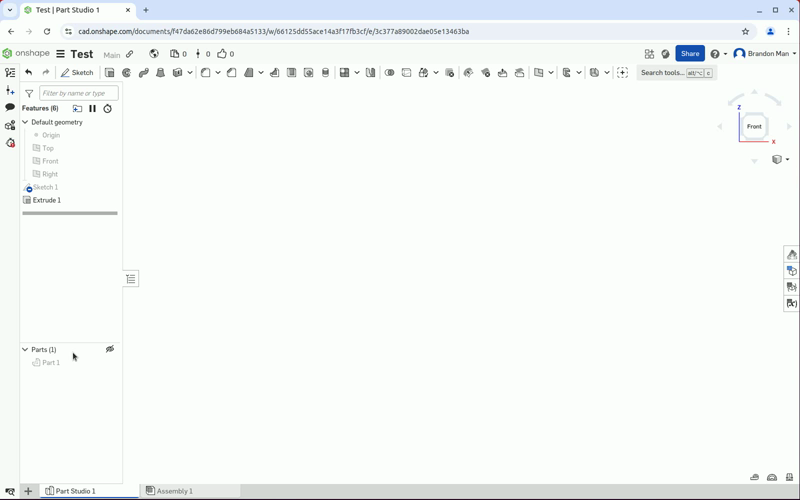
key_down(shift)
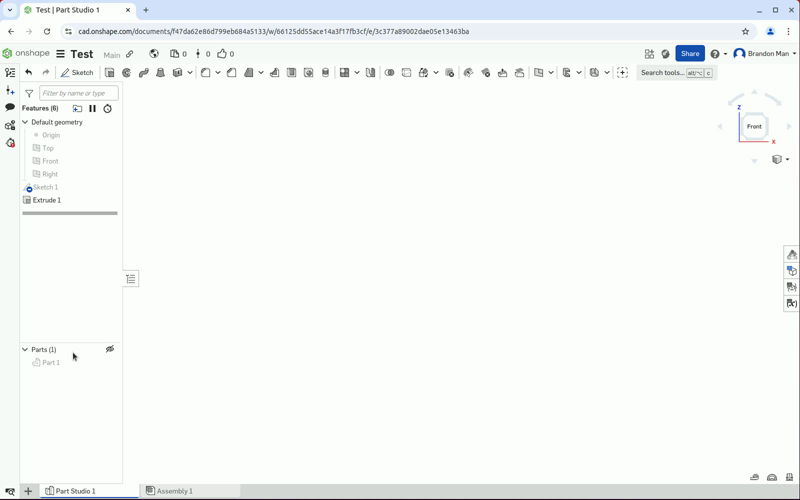
key(left)
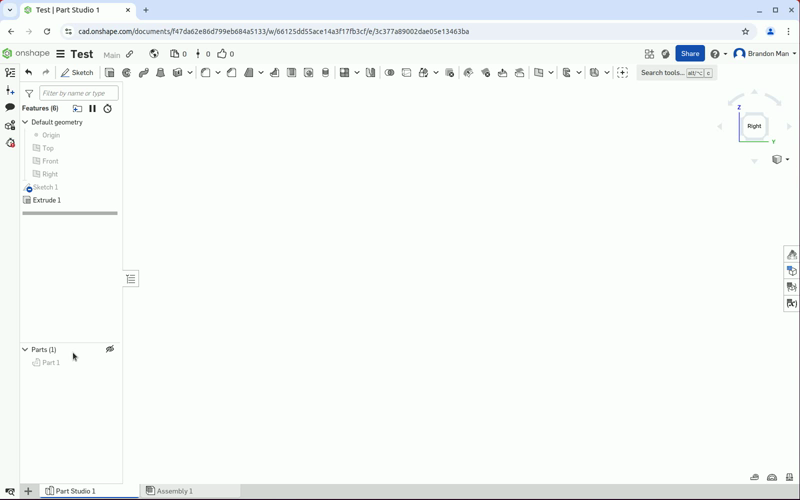
key_up(shift)
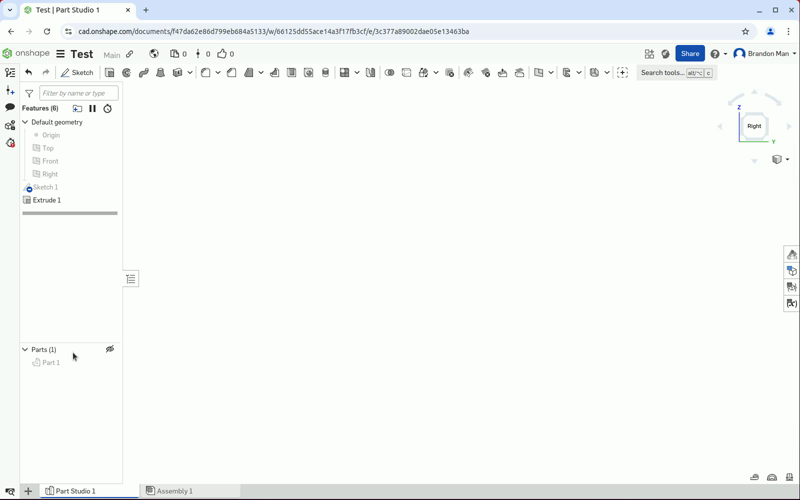
mouse_move(73, 352)
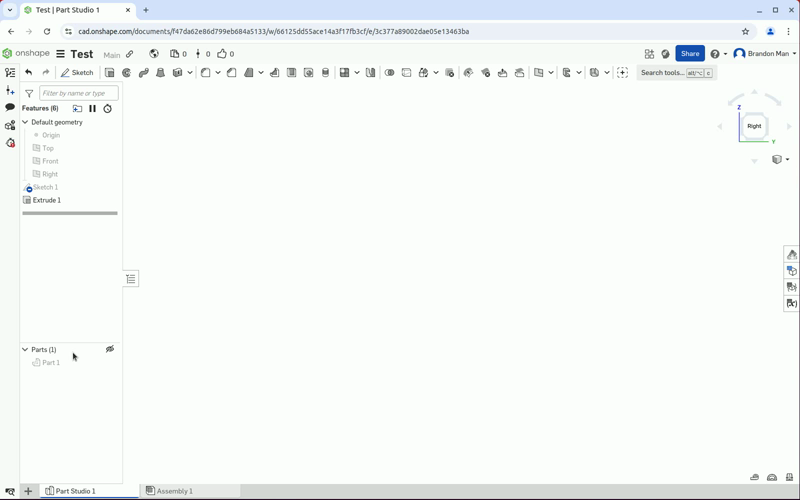
key(shift+y)
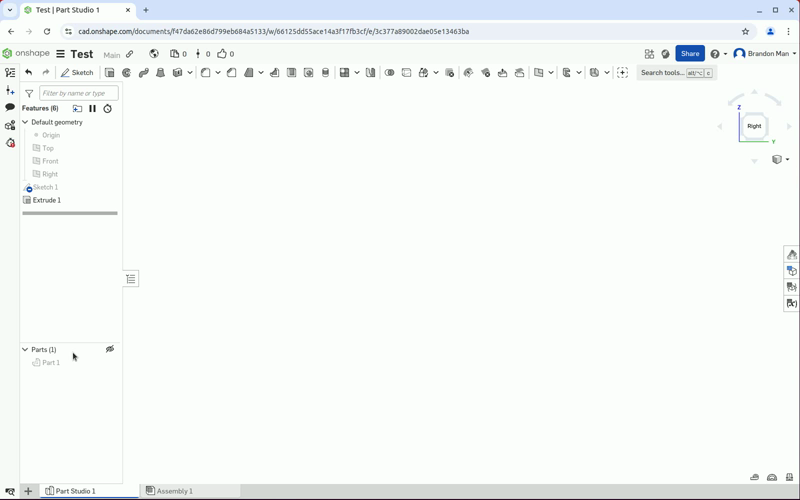
key(shift+s)
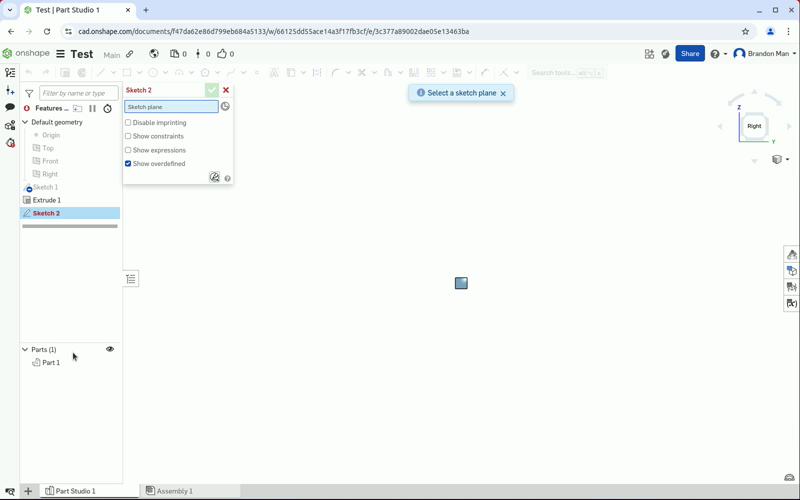
mouse_move(73, 176)
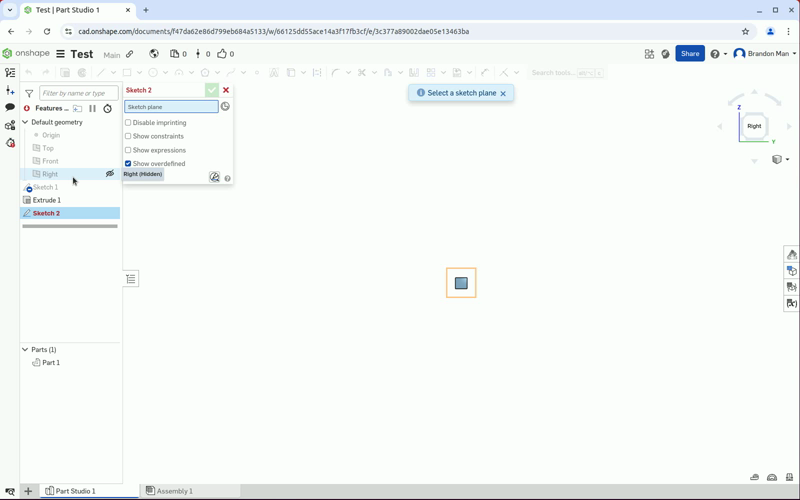
click(73, 176)
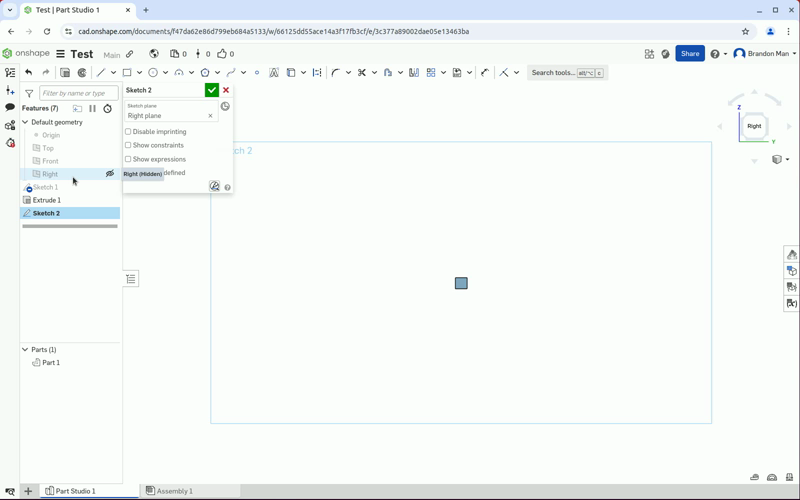
mouse_move(73, 352)
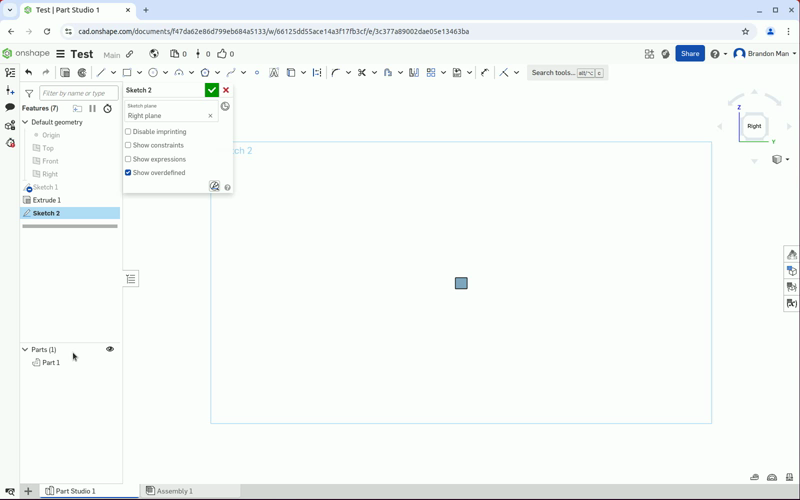
key(y)
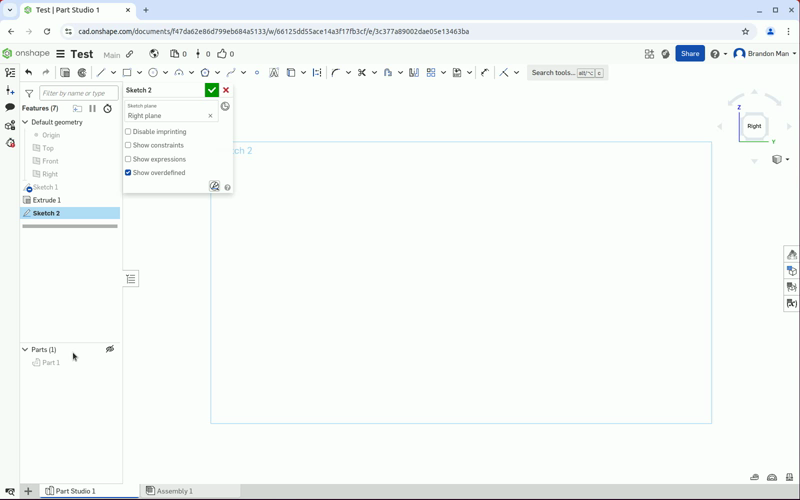
key(c)
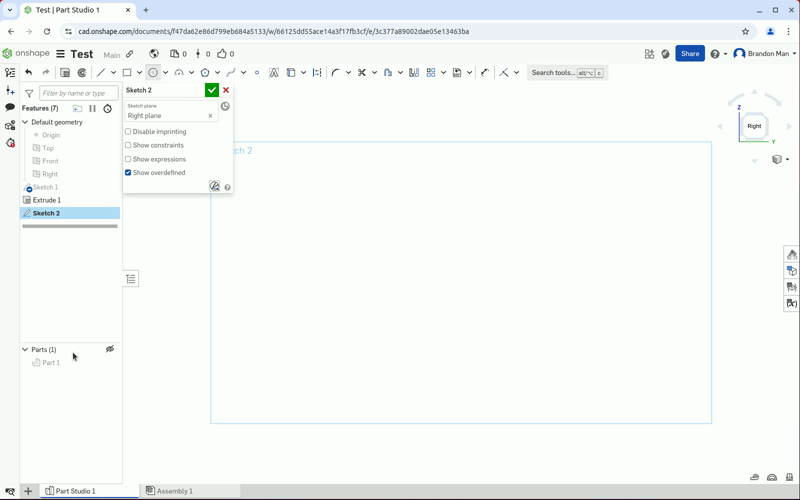
key_down(shift)
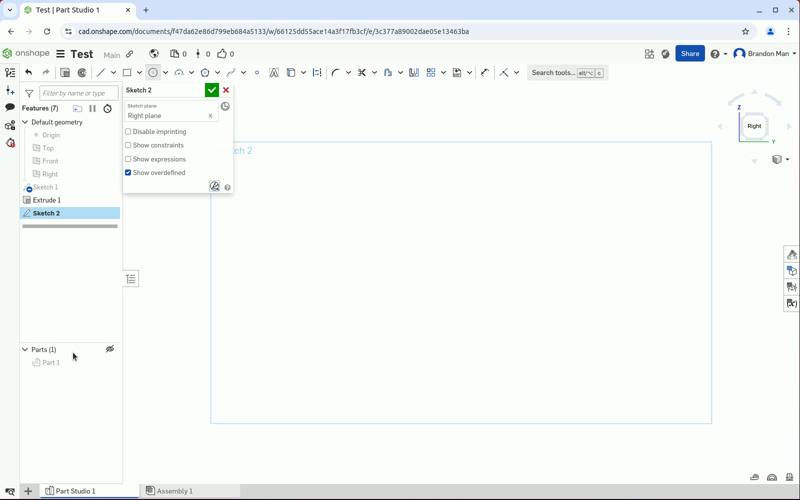
mouse_move(461, 282)
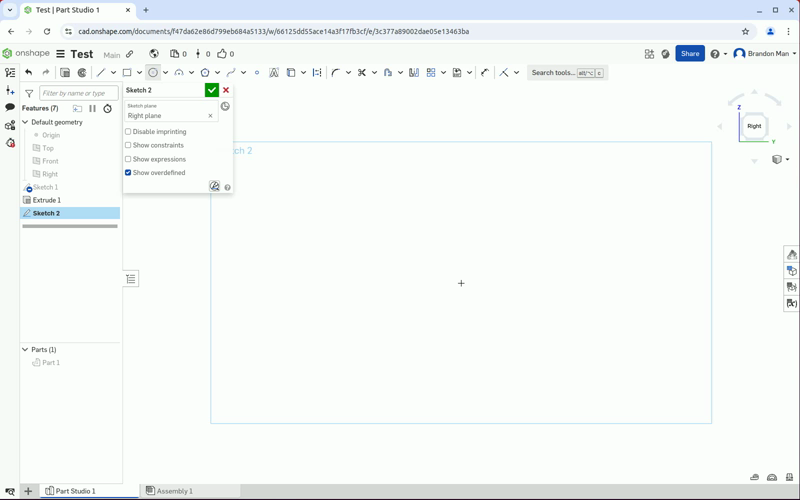
click(461, 282)
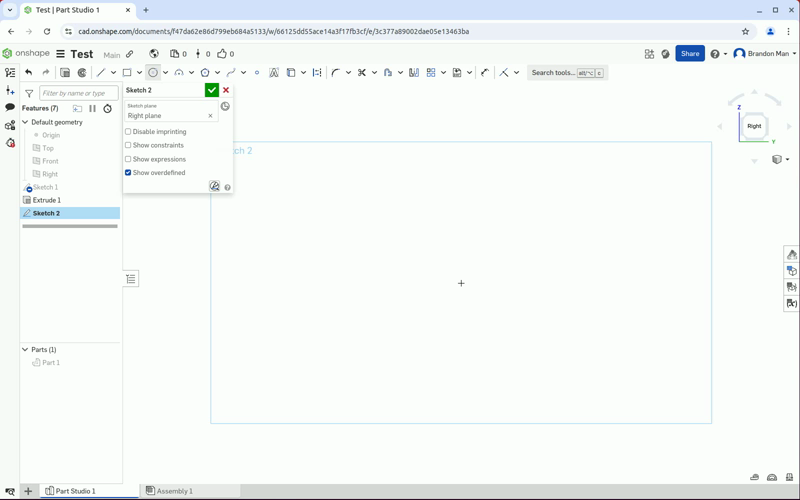
key_up(shift)
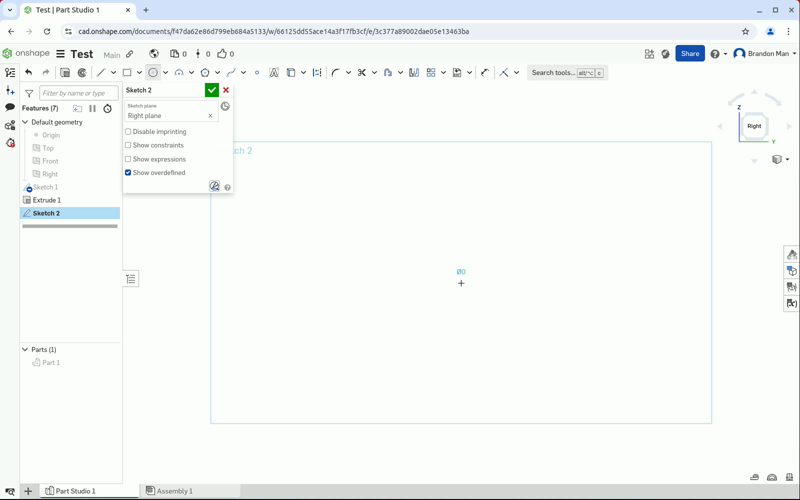
mouse_move(467, 282)
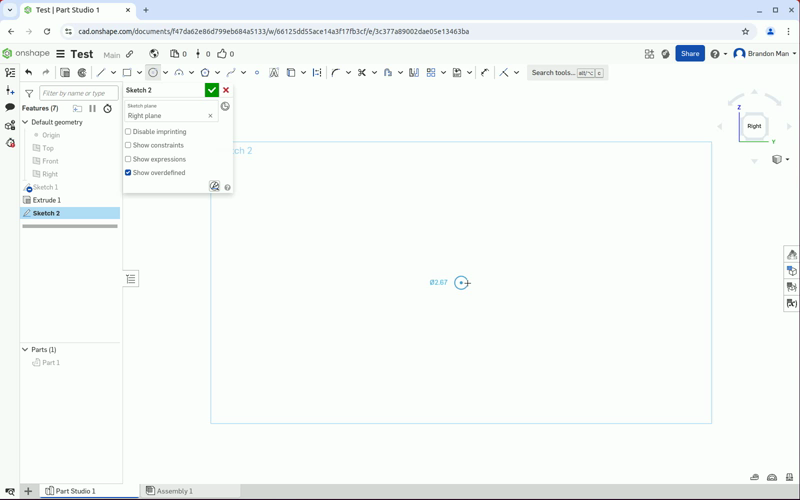
click(467, 282)
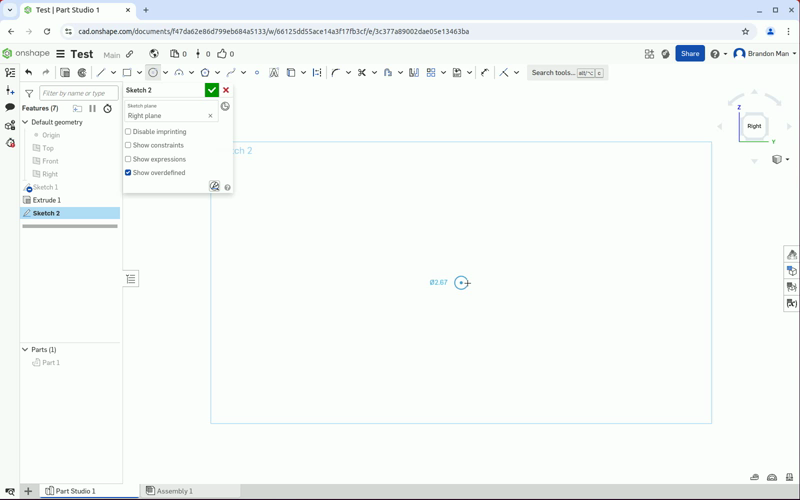
key(esc)
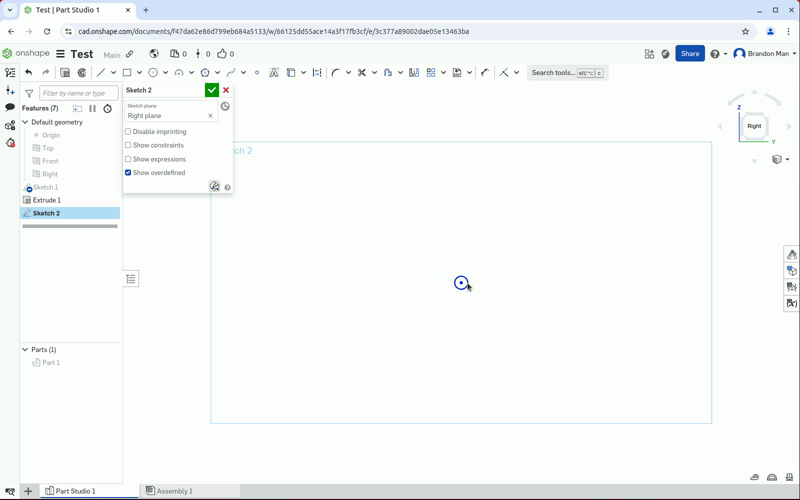
mouse_move(463, 278)
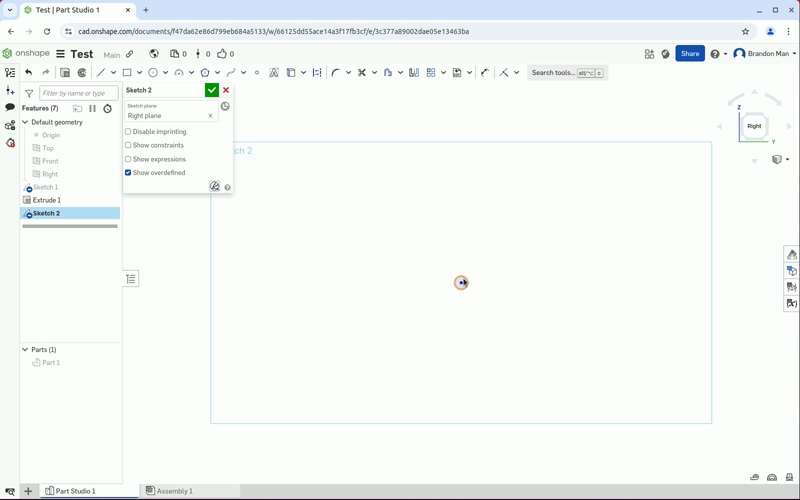
scroll(6)
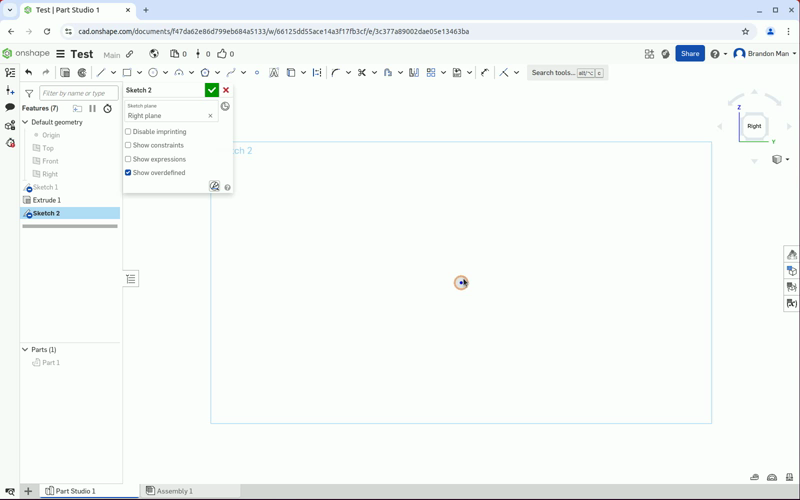
scroll(6)
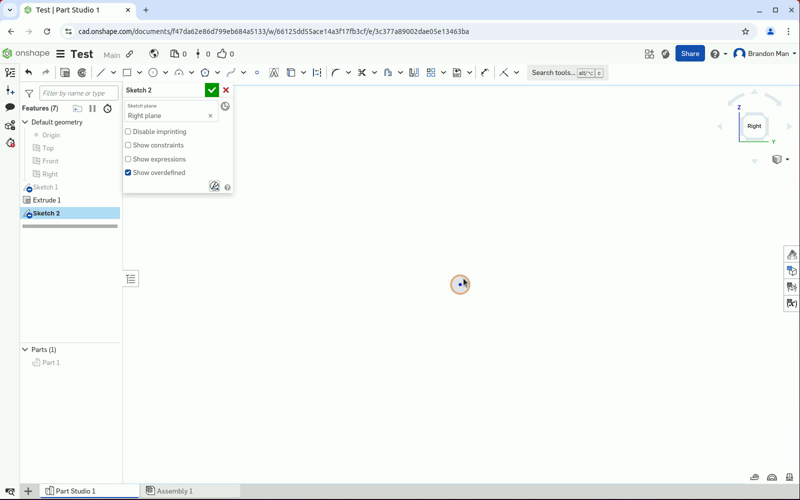
scroll(6)
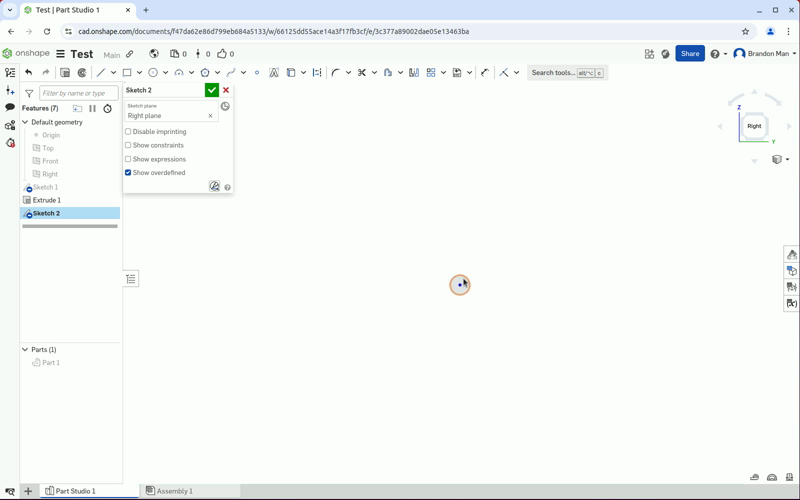
scroll(6)
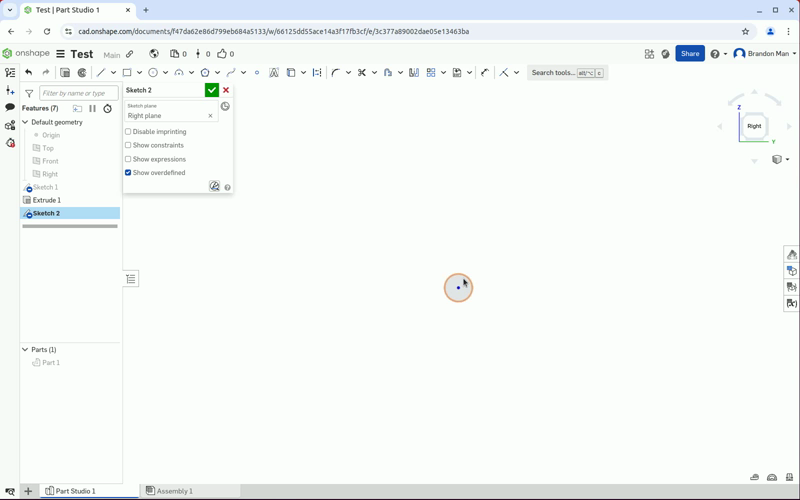
scroll(6)
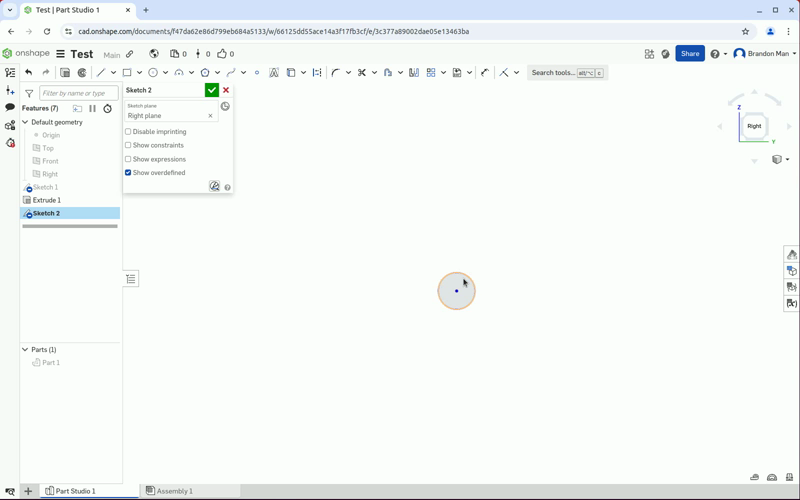
scroll(6)
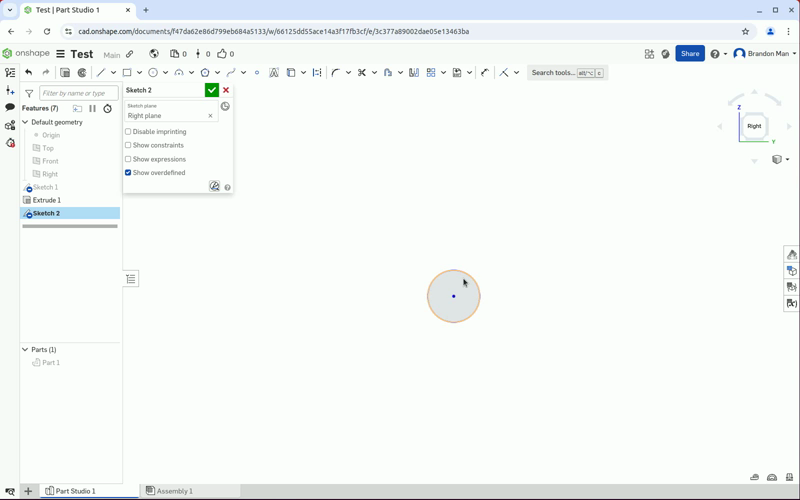
scroll(6)
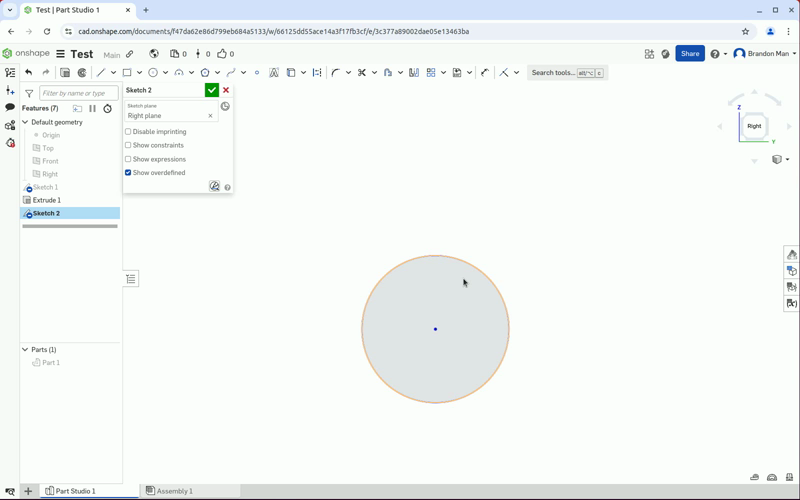
click(463, 278)
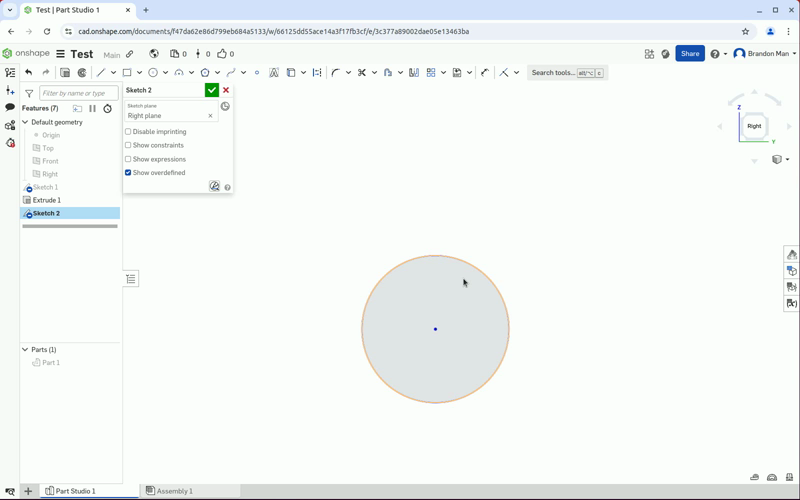
scroll(-6)
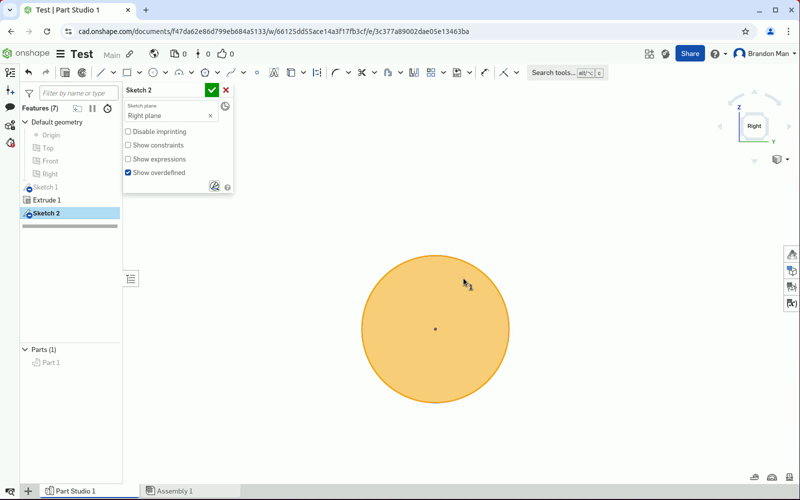
scroll(-6)
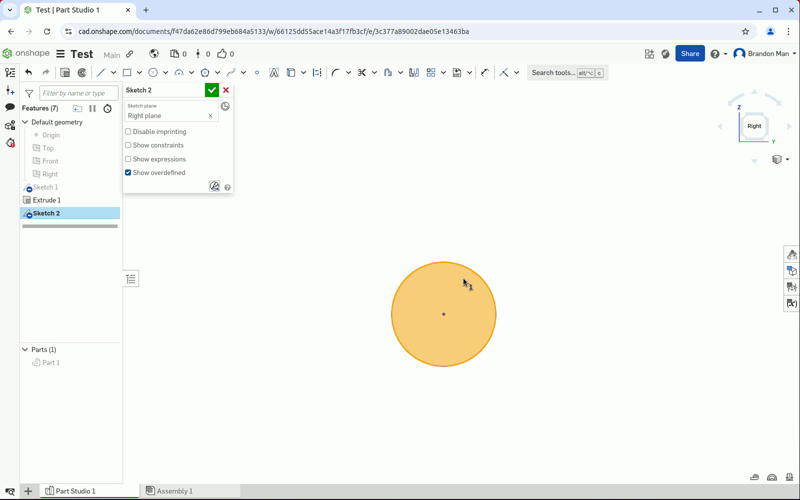
scroll(-6)
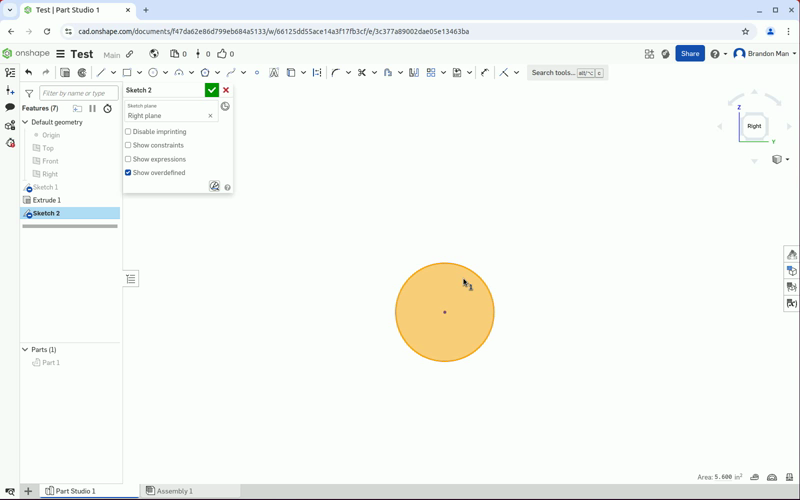
scroll(-6)
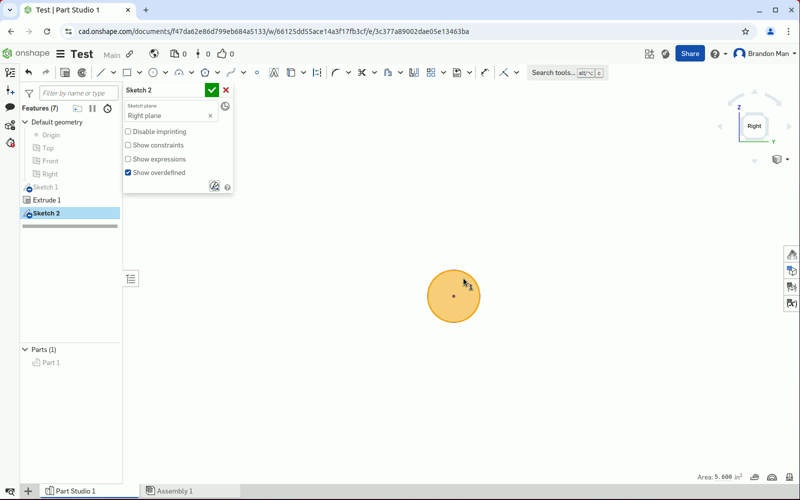
scroll(-6)
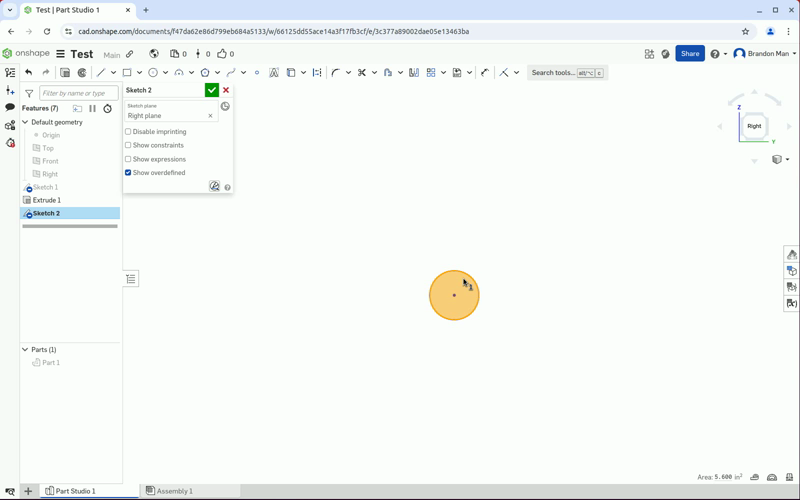
scroll(-6)
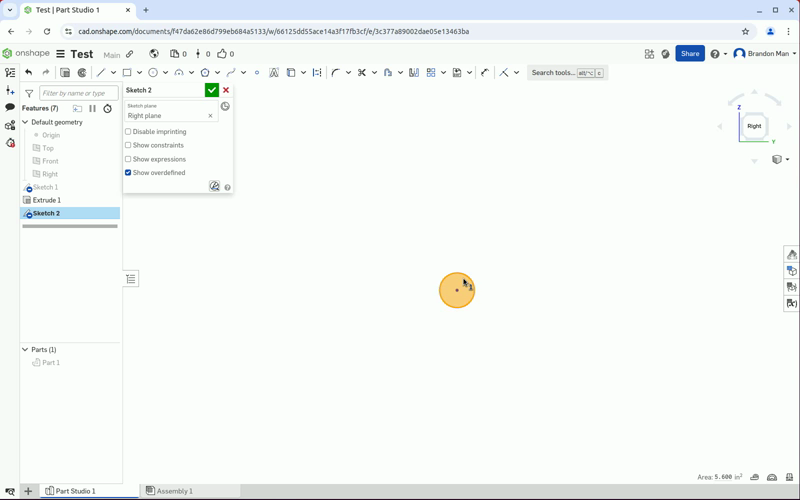
scroll(-6)
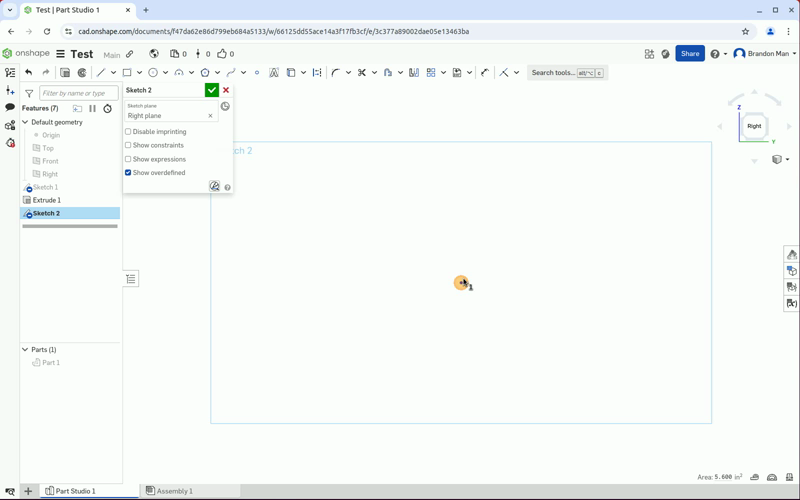
mouse_move(73, 352)
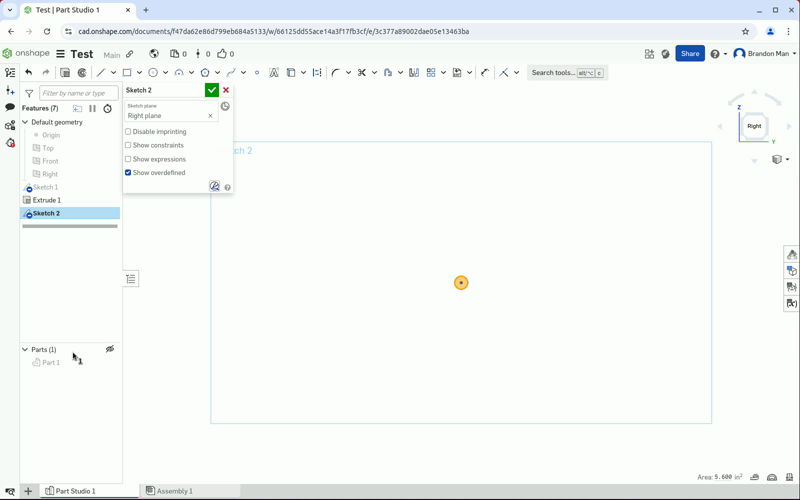
key(shift+y)
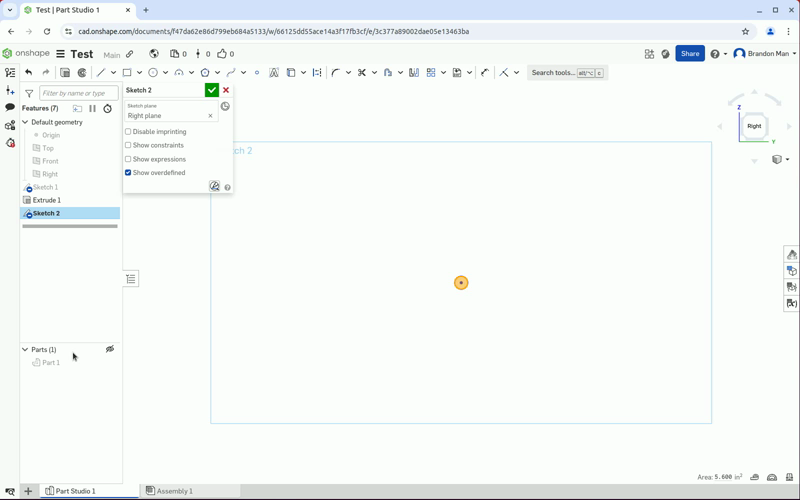
key(shift+e)
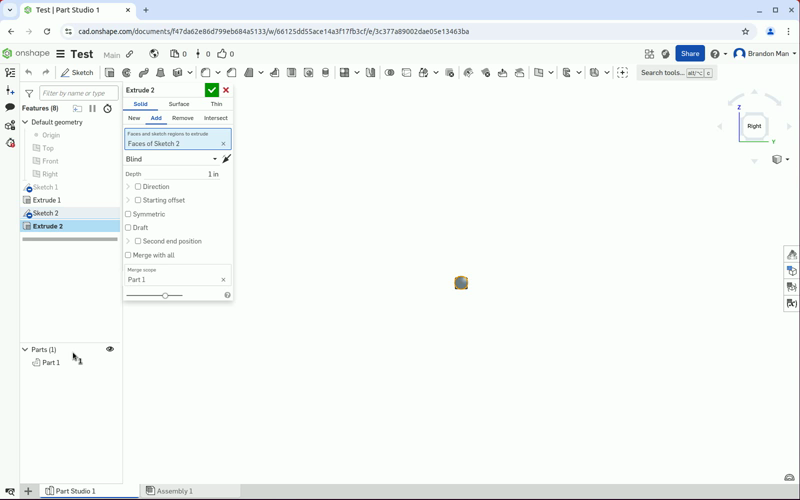
mouse_move(143, 106)
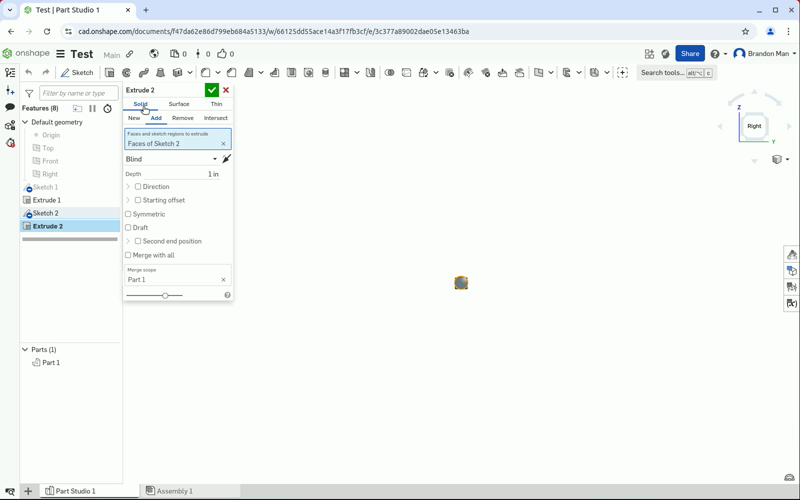
click(143, 106)
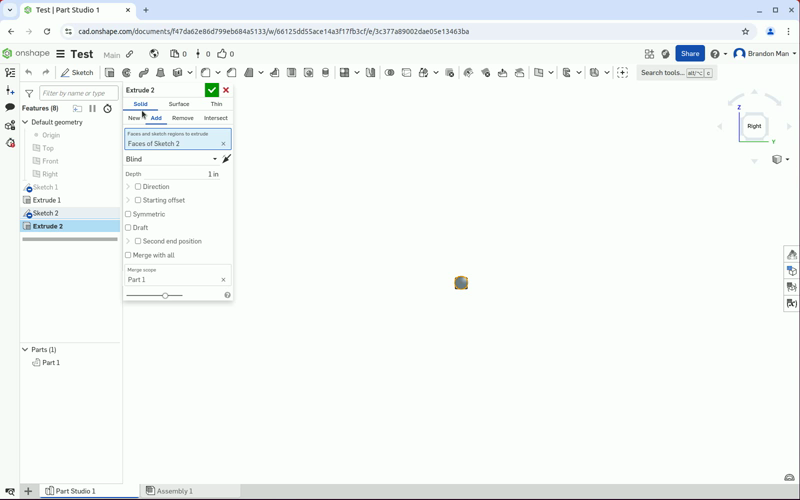
mouse_move(137, 120)
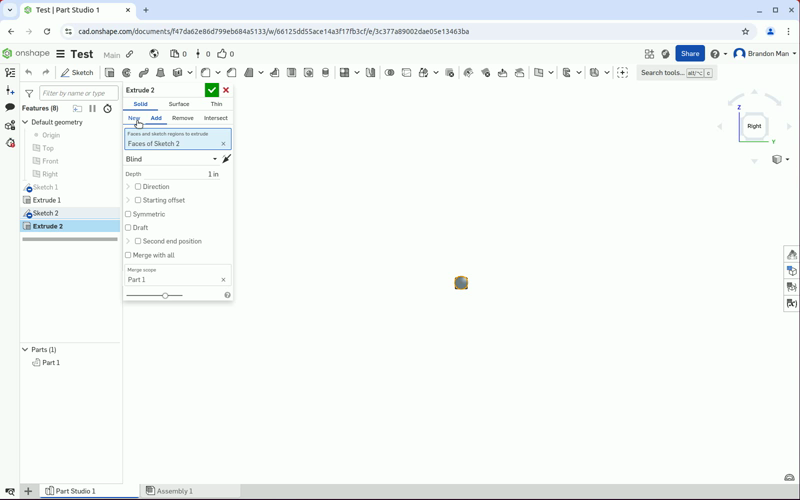
click(137, 120)
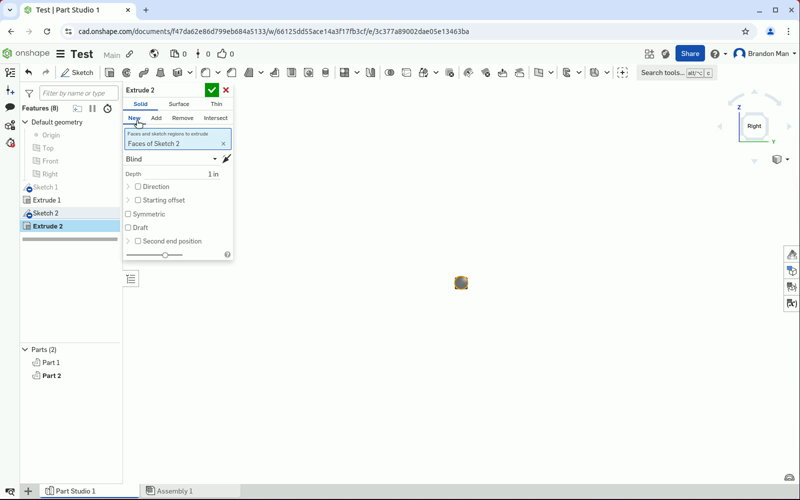
key(tab, 4)
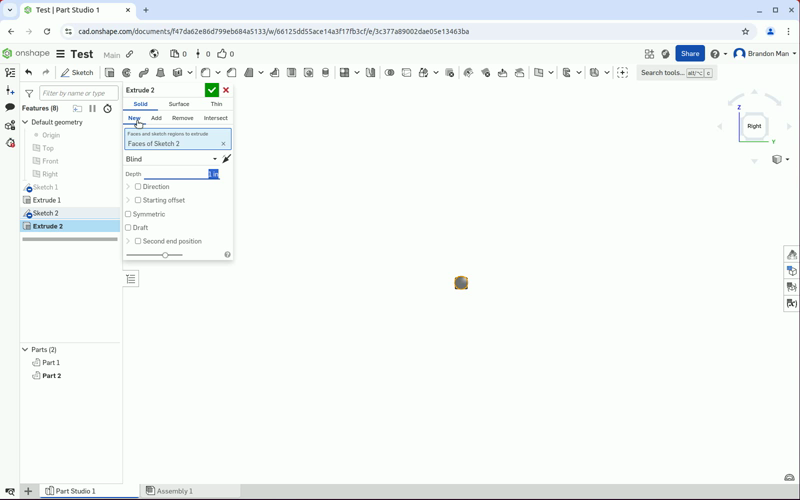
text(23.108)
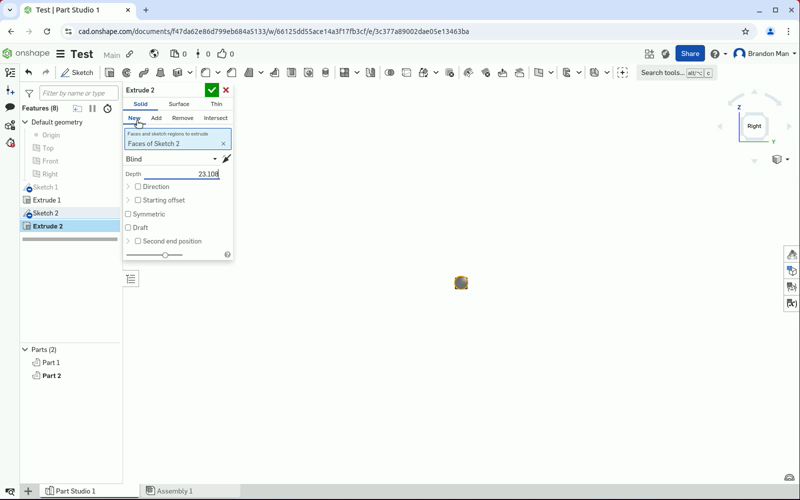
key(enter)
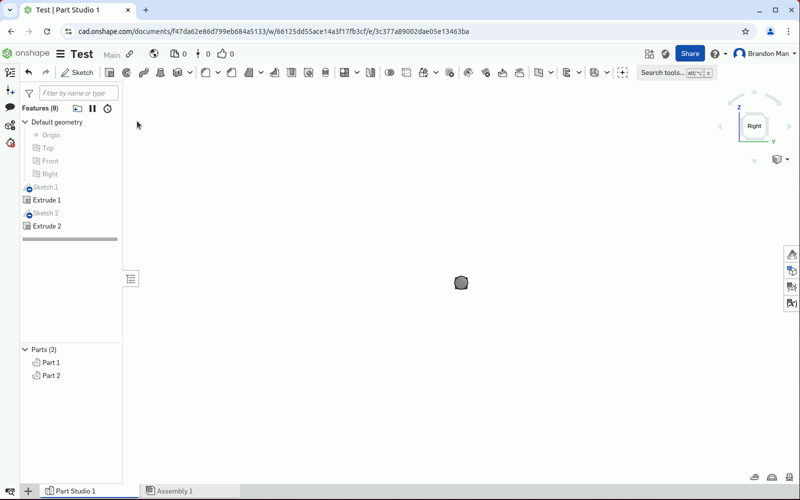
key(shift+h)
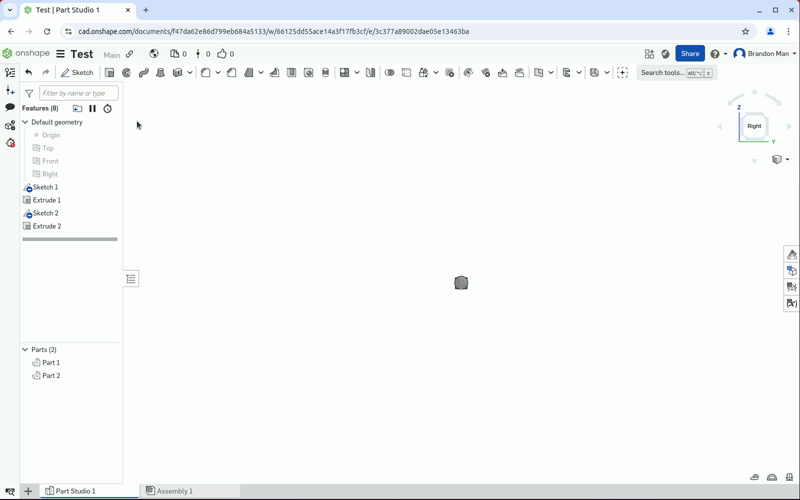
key(shift+h)
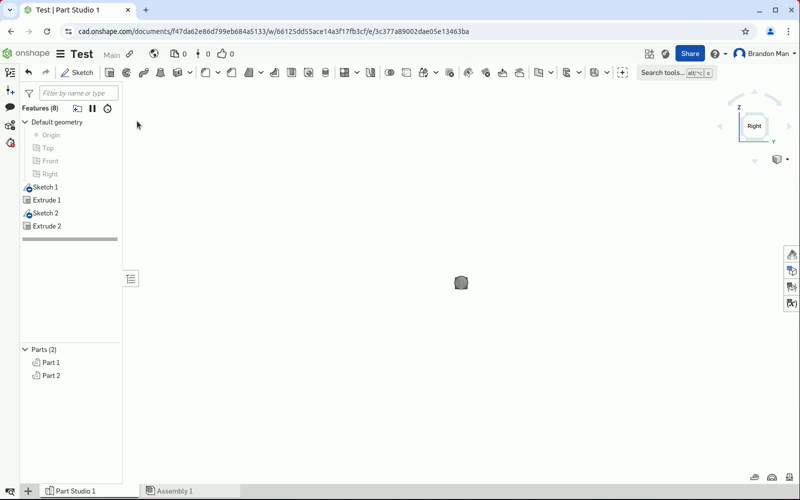
key(shift+7)
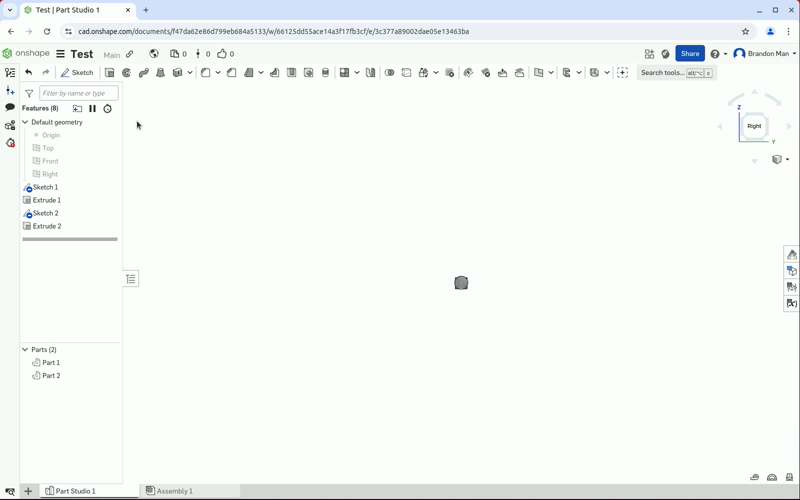
key(right, 2)
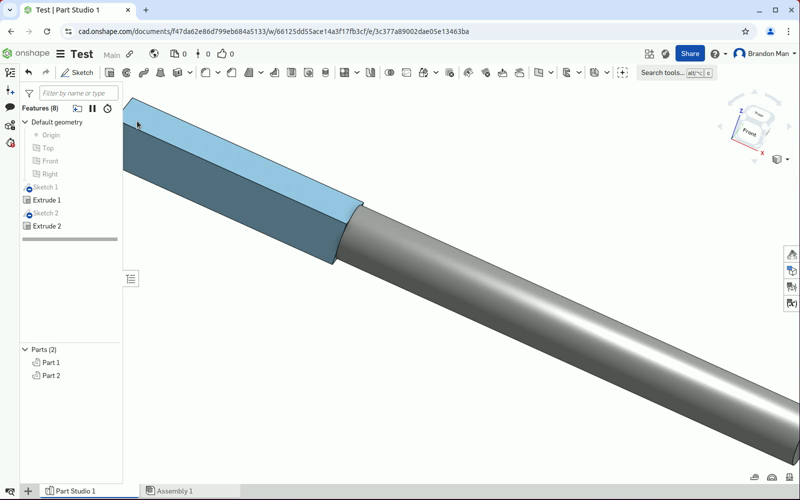
key(down, 2)
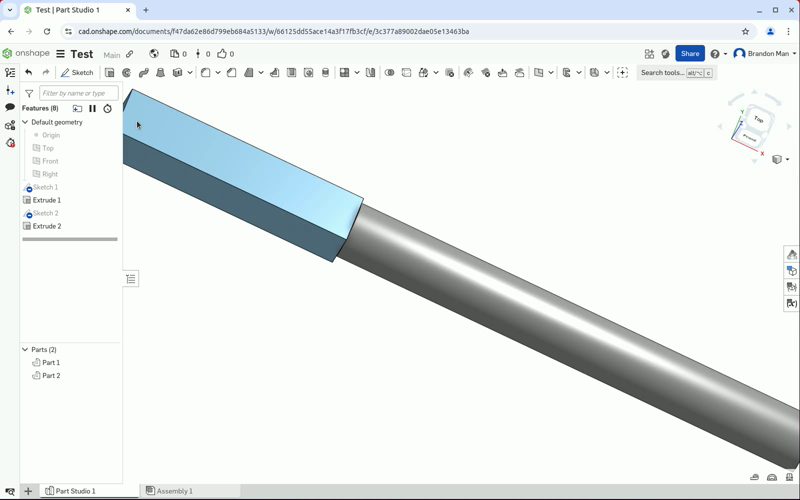
key(up, 2)
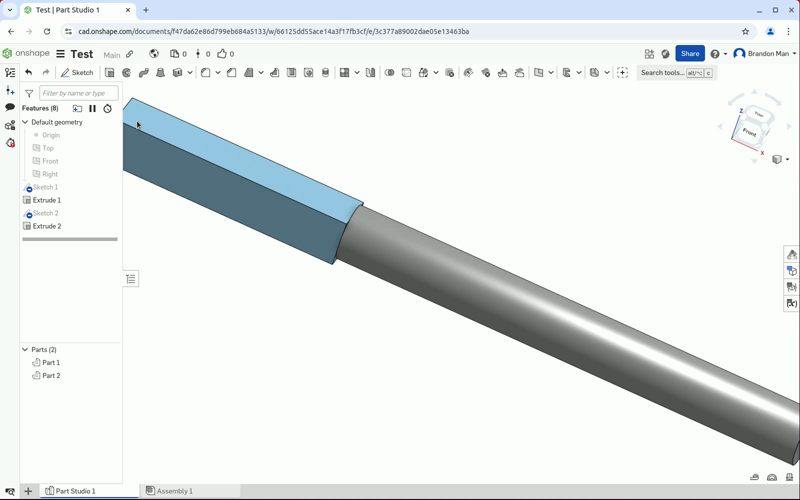
key(left, 2)
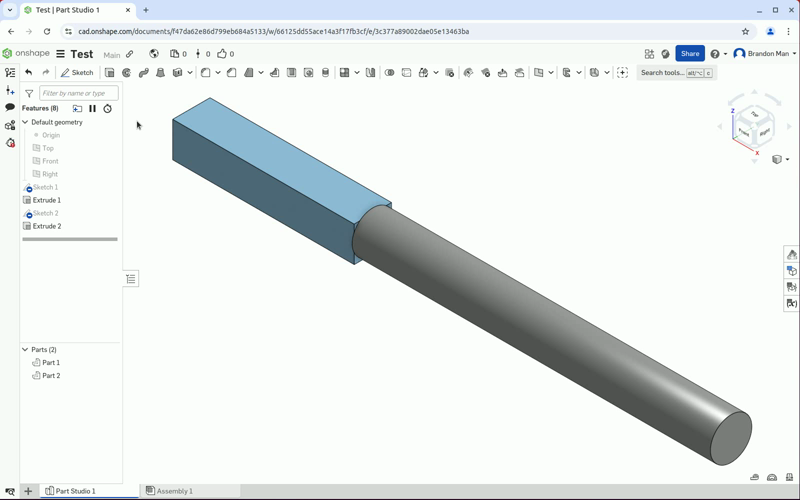
mouse_move(73, 189)
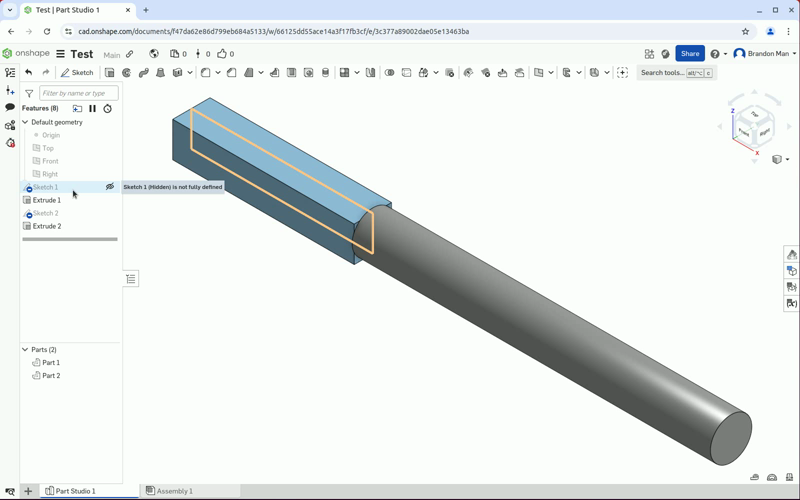
click(73, 189)